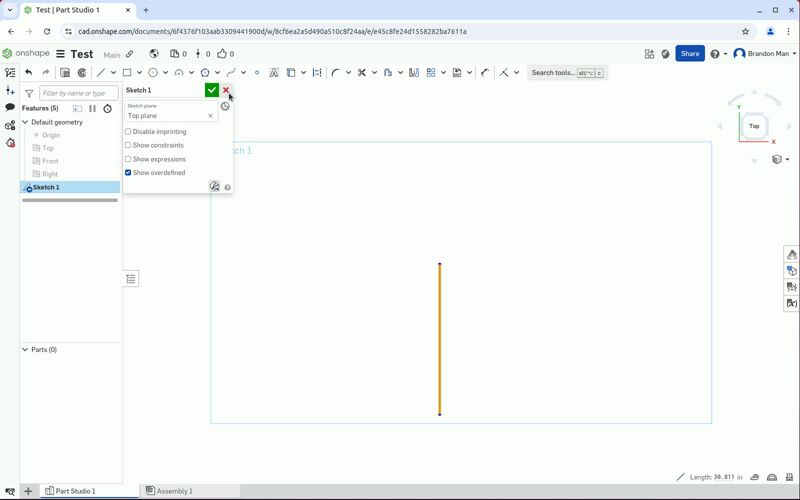
key(shift+h)
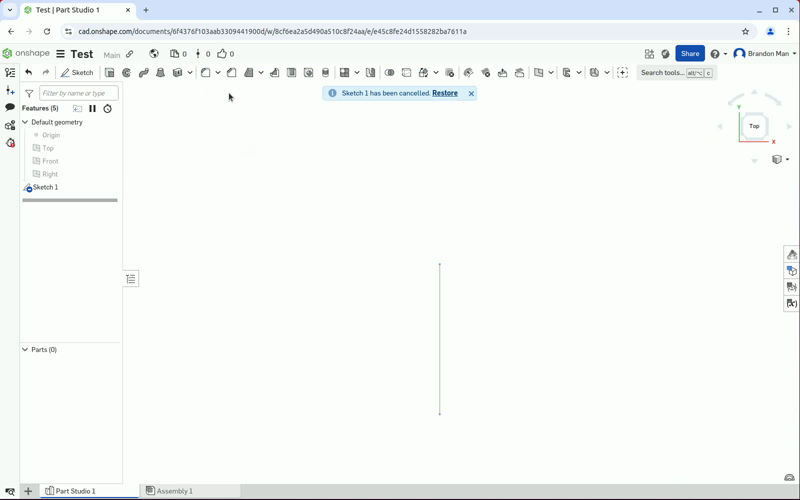
key(shift+s)
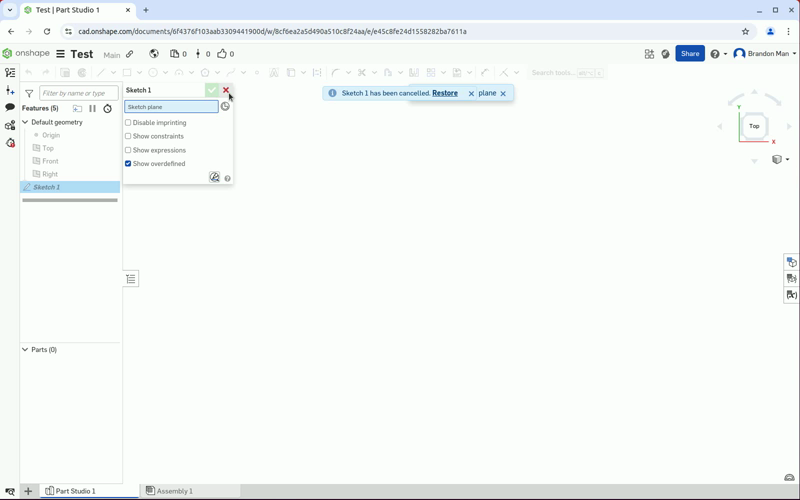
mouse_move(73, 150)
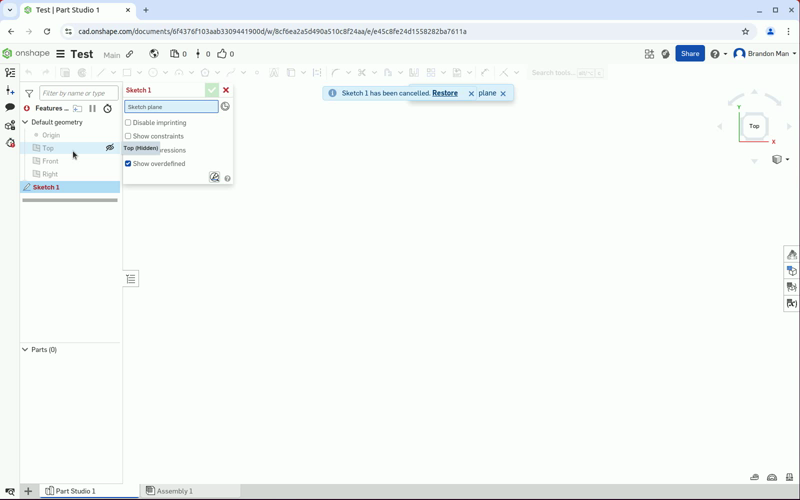
click(73, 150)
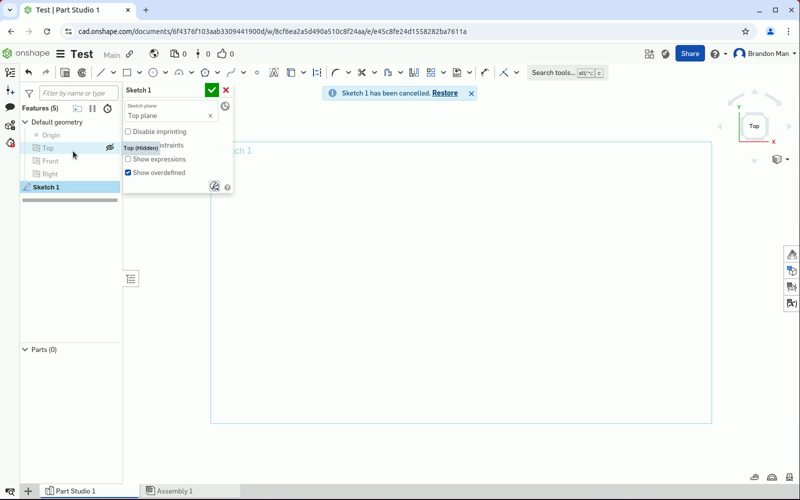
mouse_move(73, 352)
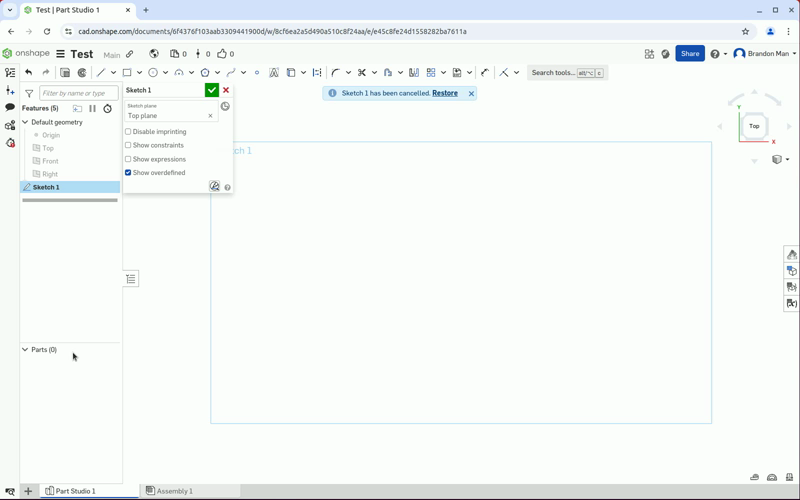
key(y)
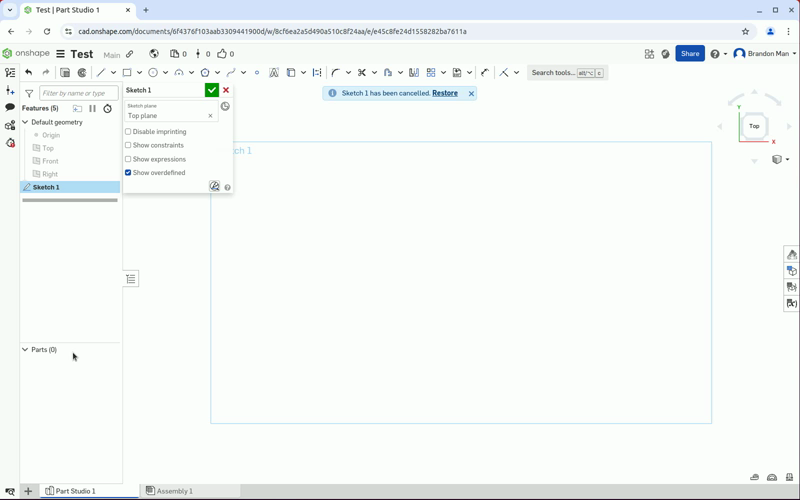
key(c)
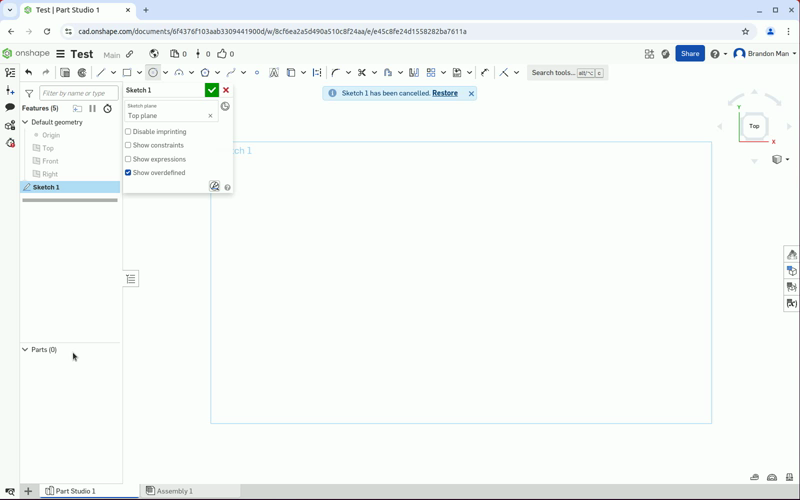
key_down(shift)
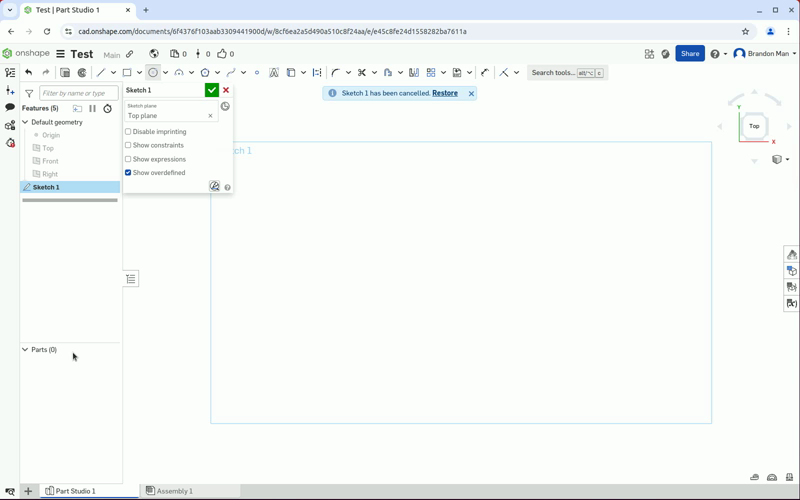
mouse_move(461, 282)
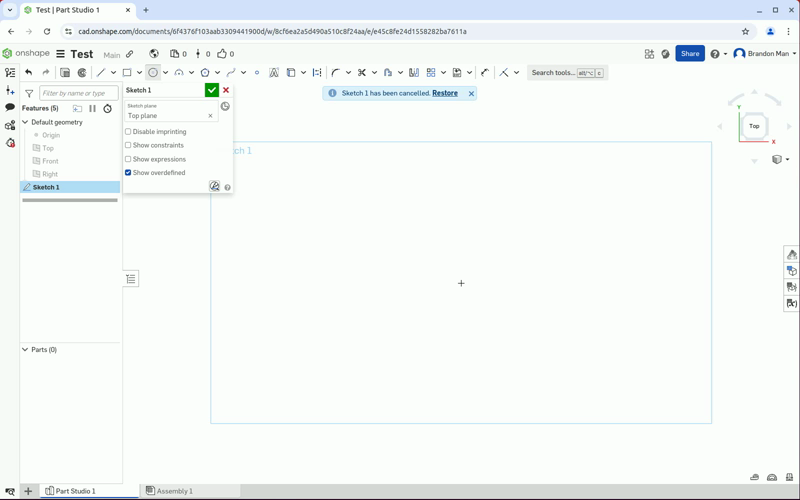
click(461, 282)
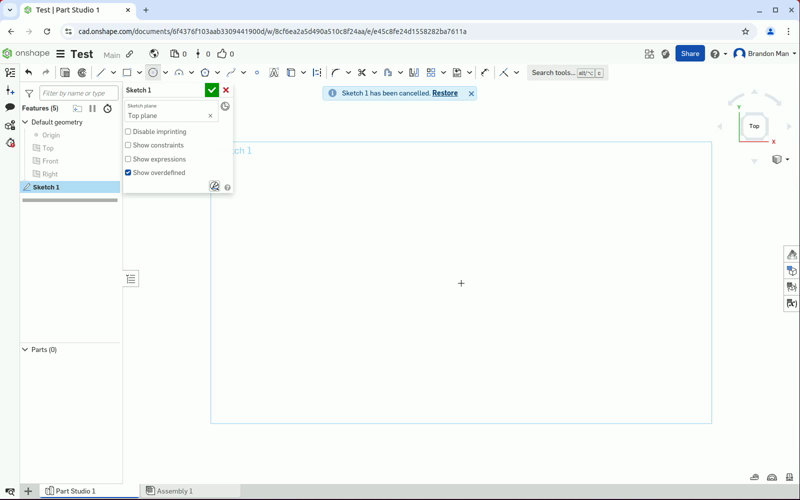
key_up(shift)
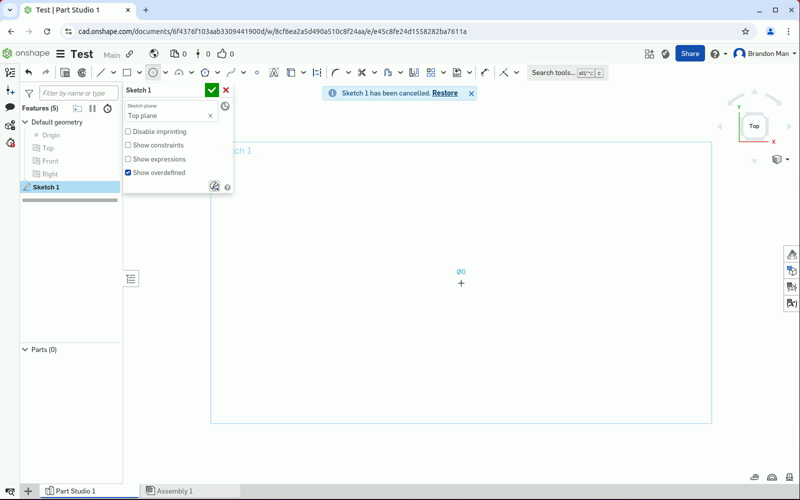
mouse_move(574, 282)
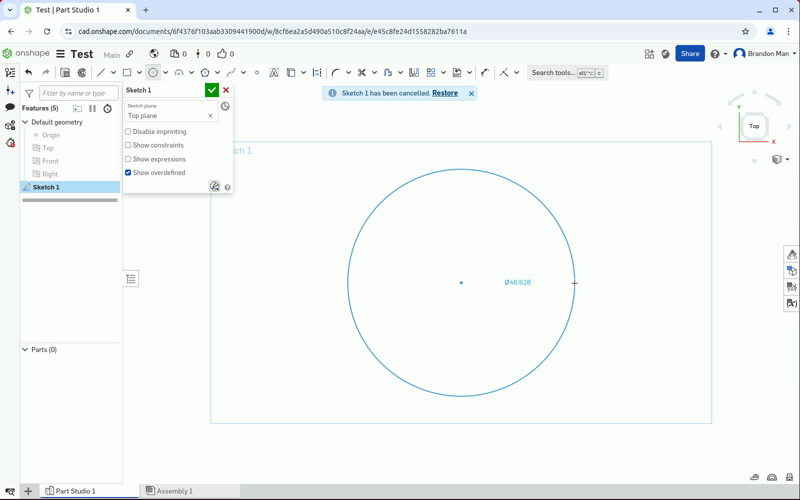
click(574, 282)
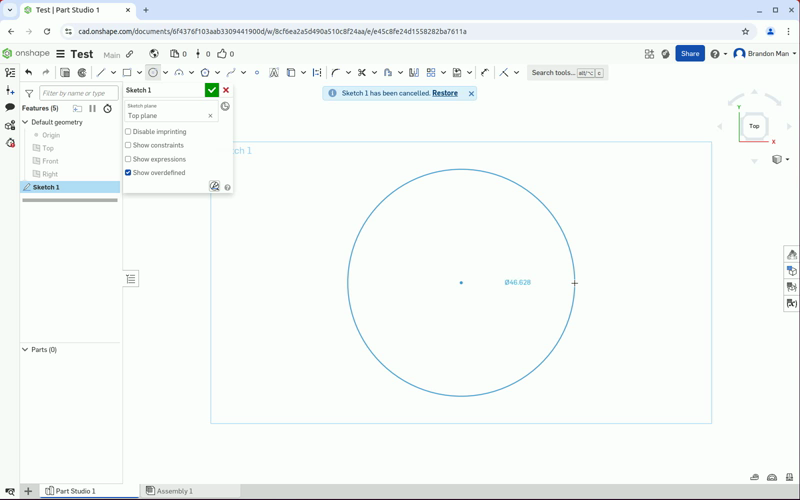
key(esc)
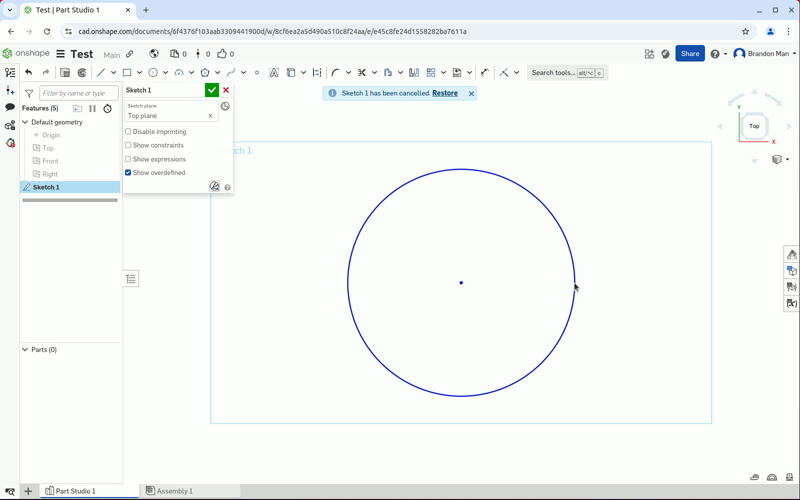
mouse_move(494, 283)
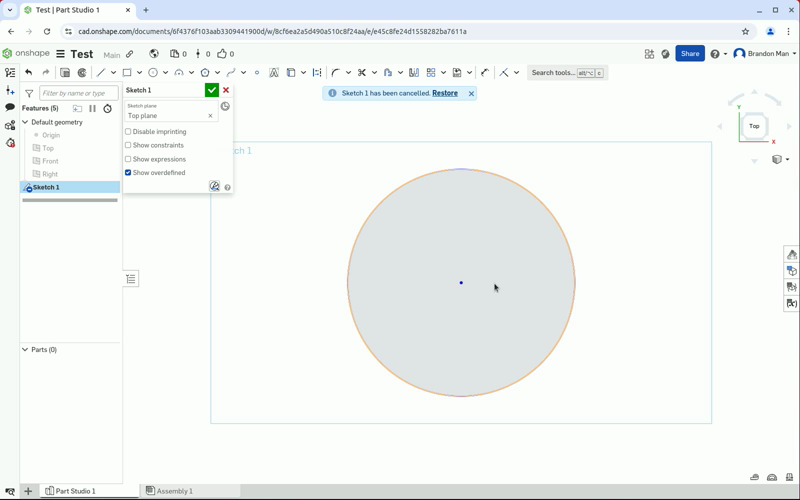
click(494, 283)
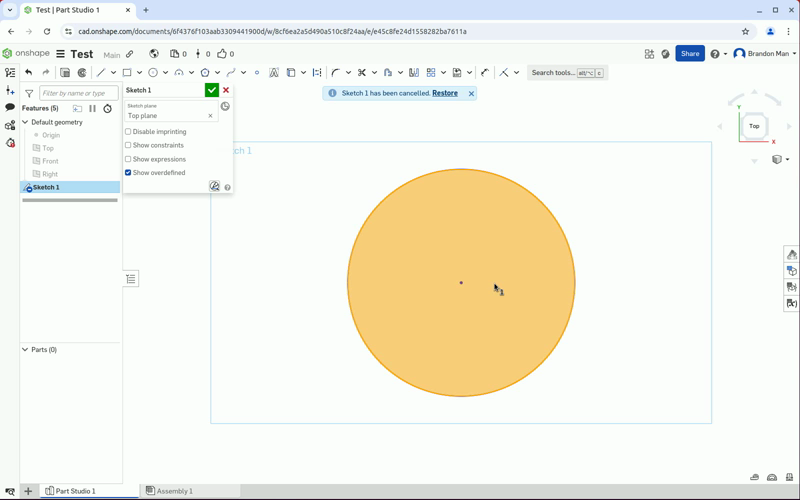
mouse_move(73, 352)
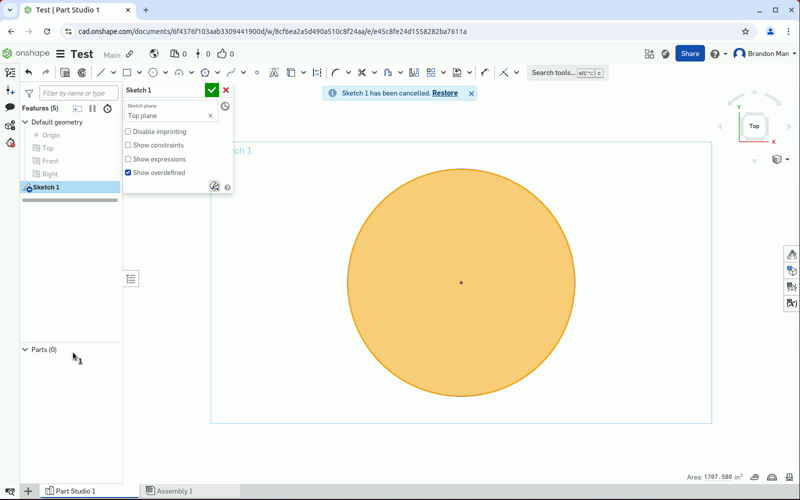
key(shift+y)
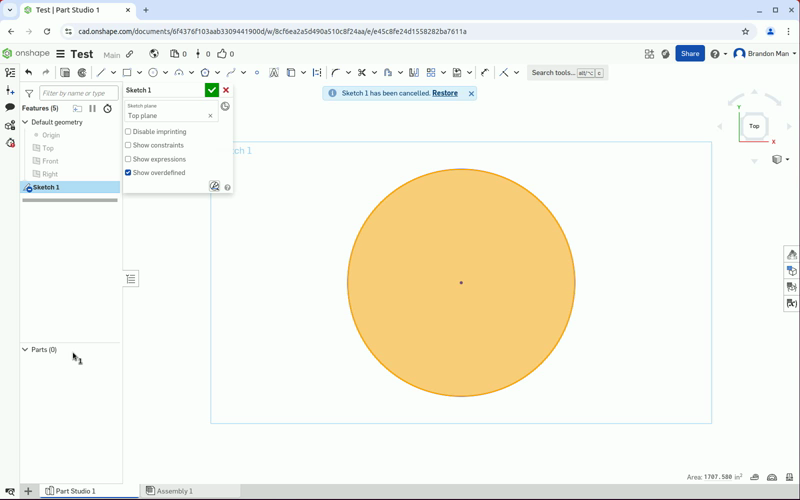
key(shift+e)
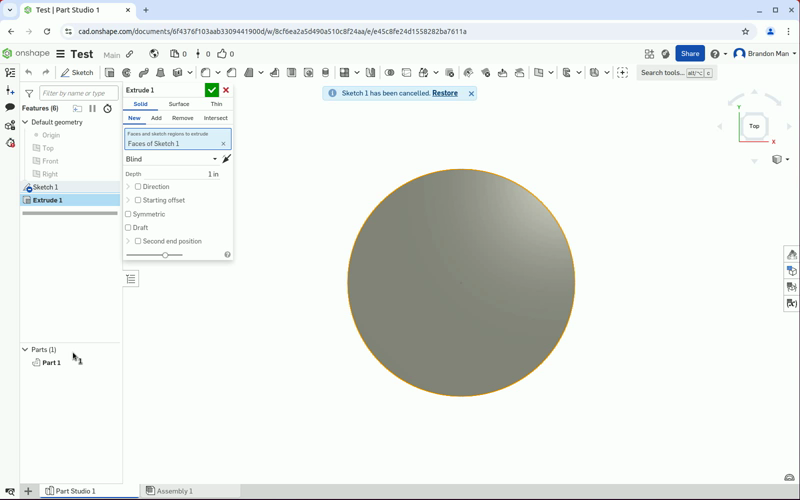
mouse_move(143, 106)
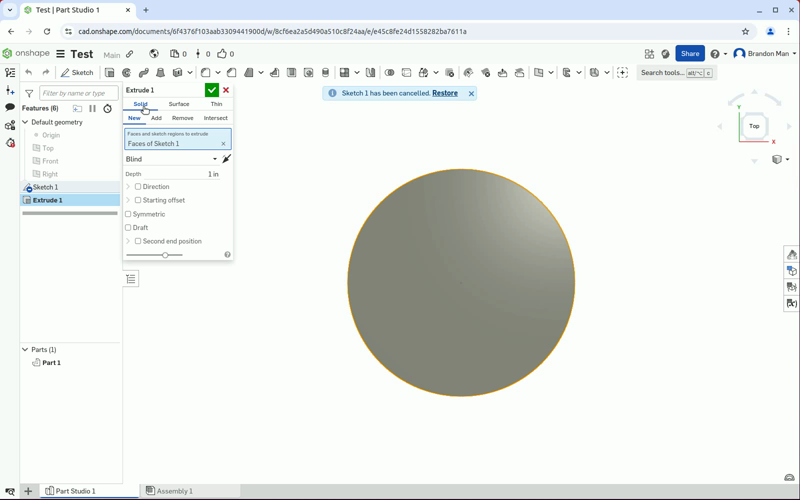
click(143, 106)
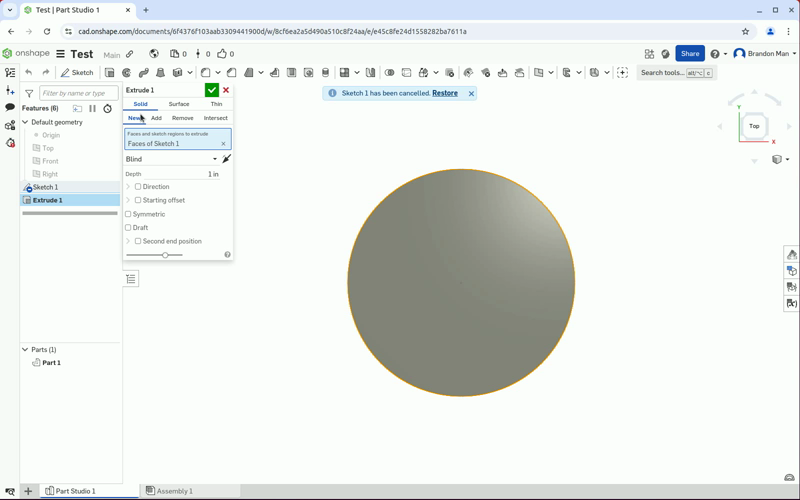
mouse_move(137, 120)
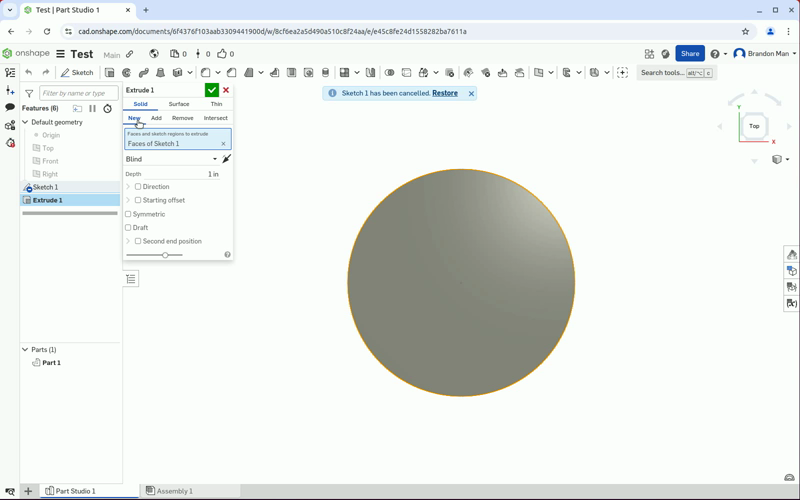
click(137, 120)
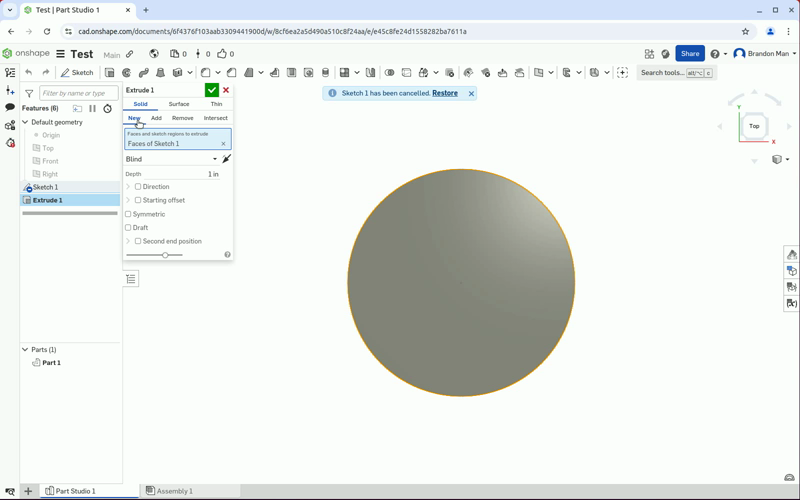
key(tab, 4)
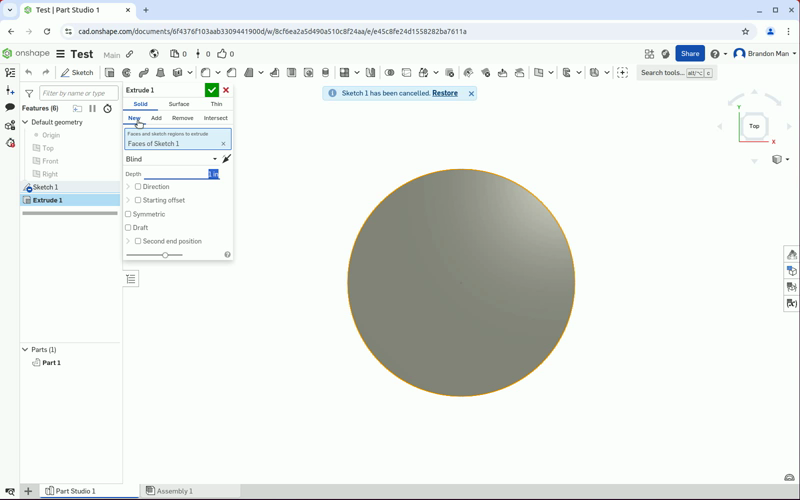
text(5.296)
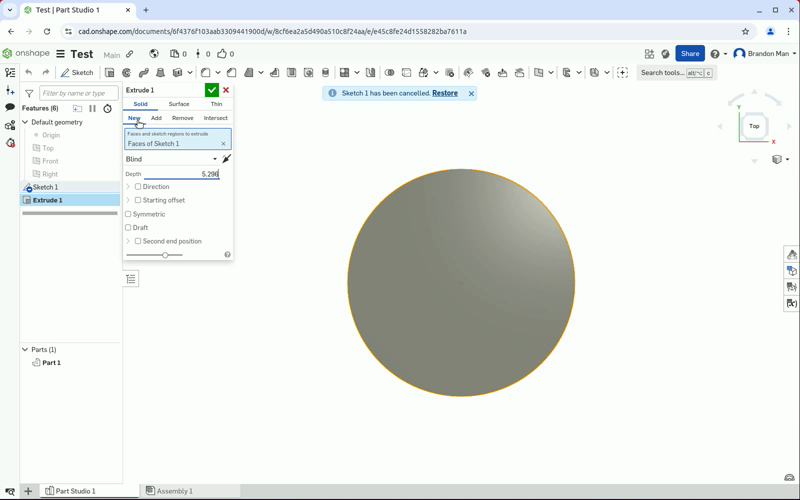
key(enter)
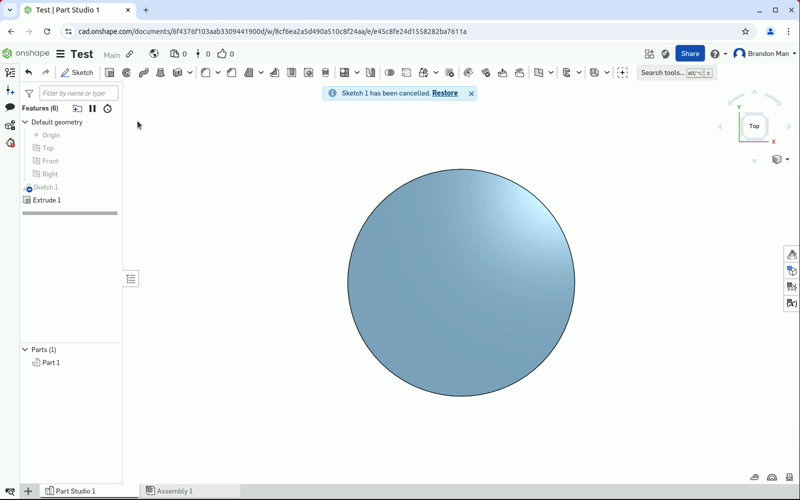
key(shift+h)
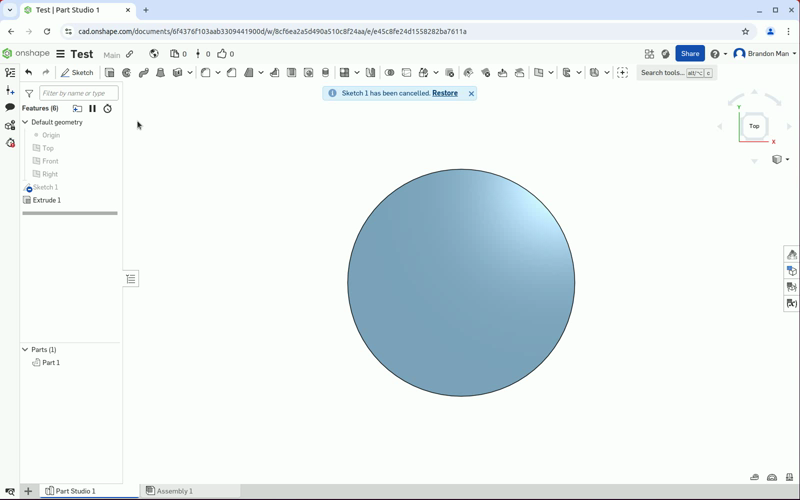
key(shift+h)
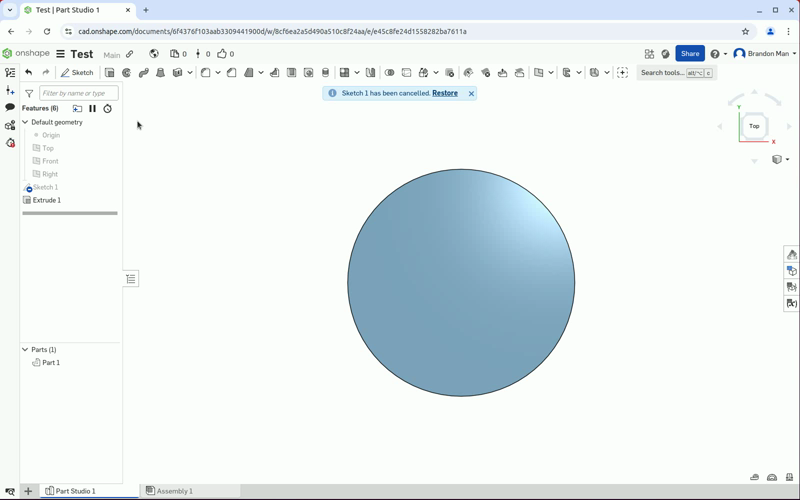
mouse_move(73, 189)
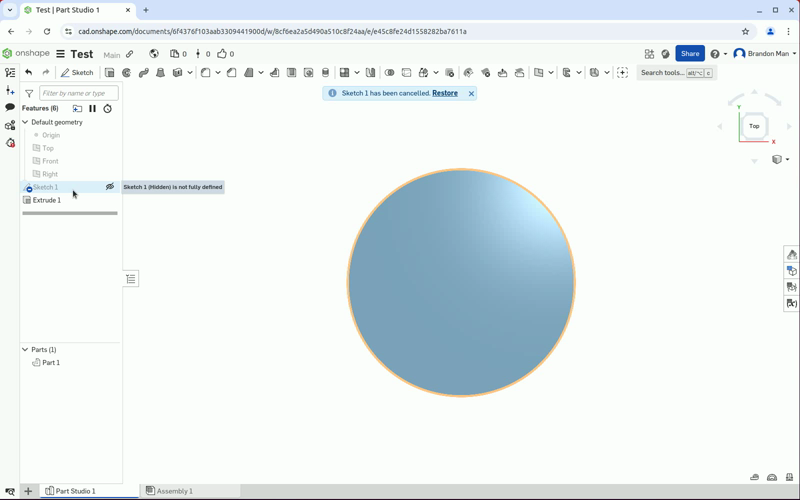
click(73, 189)
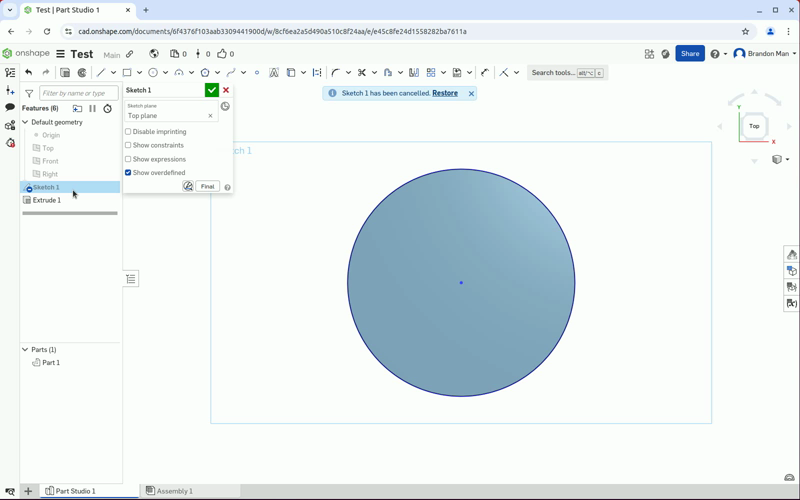
mouse_move(229, 92)
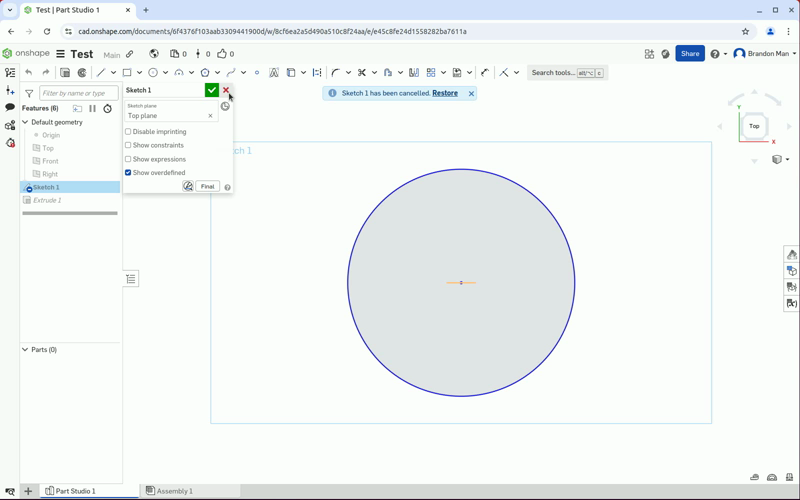
click(229, 92)
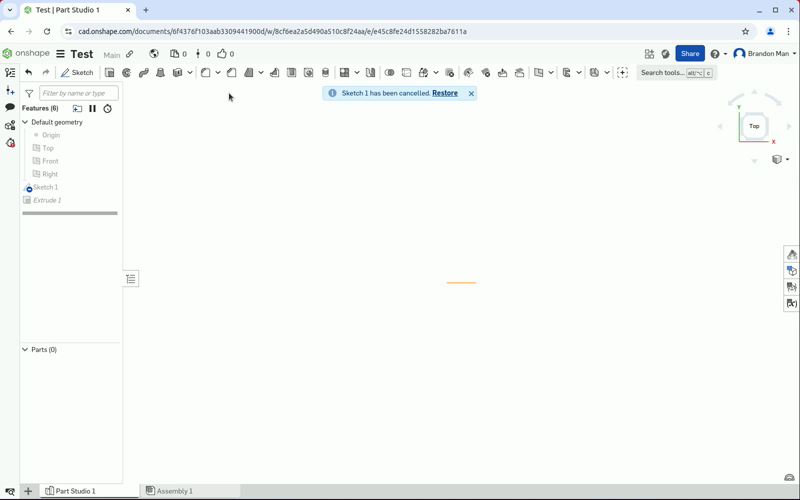
mouse_move(541, 75)
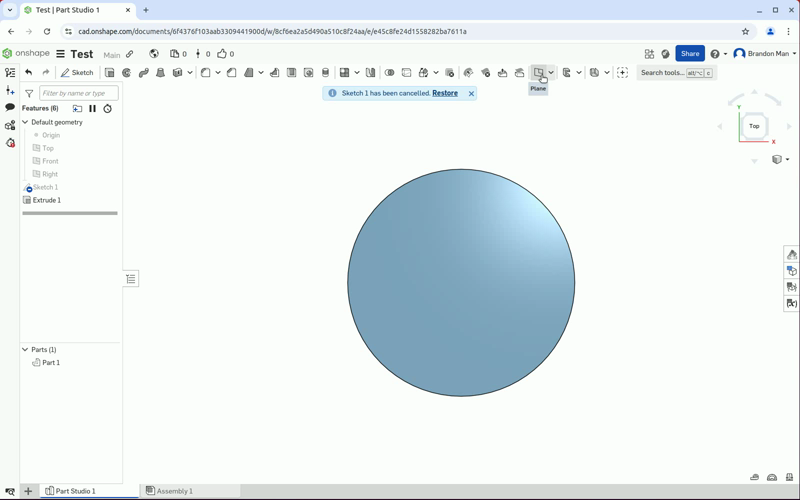
click(541, 75)
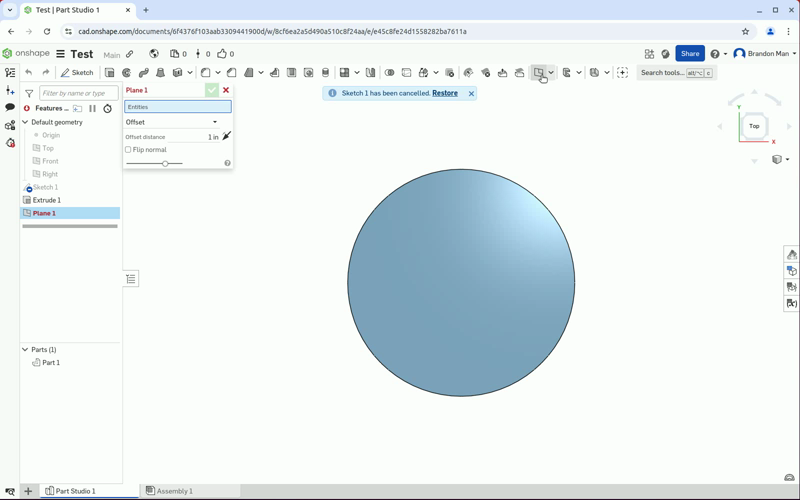
mouse_move(73, 150)
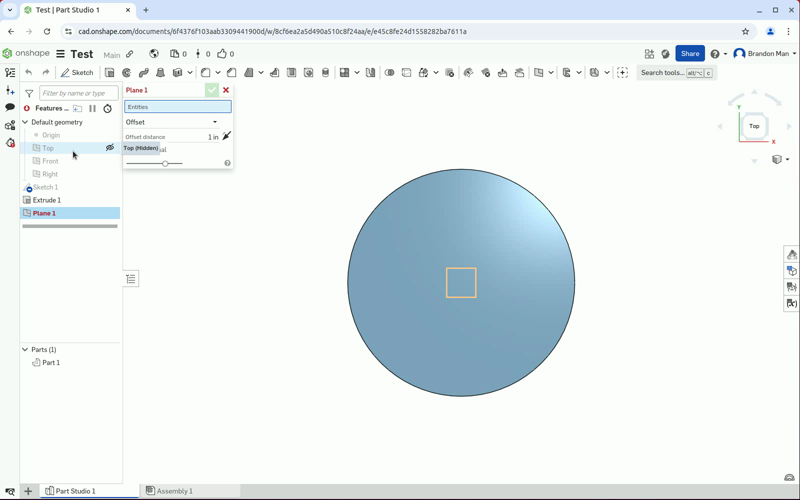
click(73, 150)
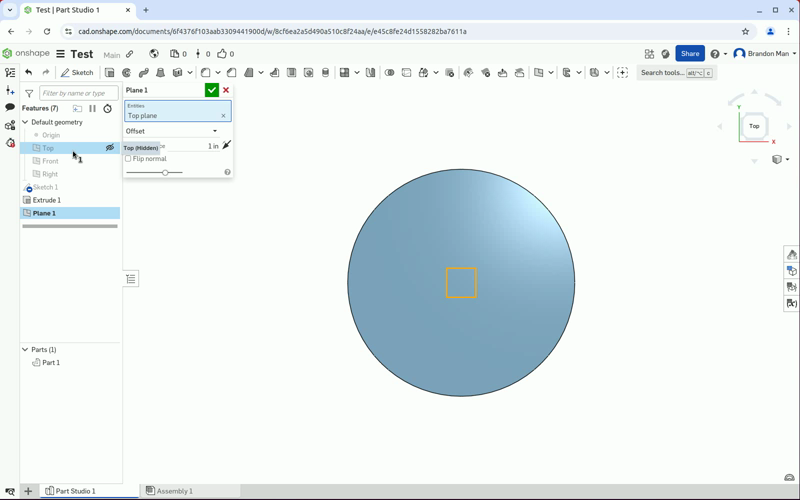
key(tab, 2)
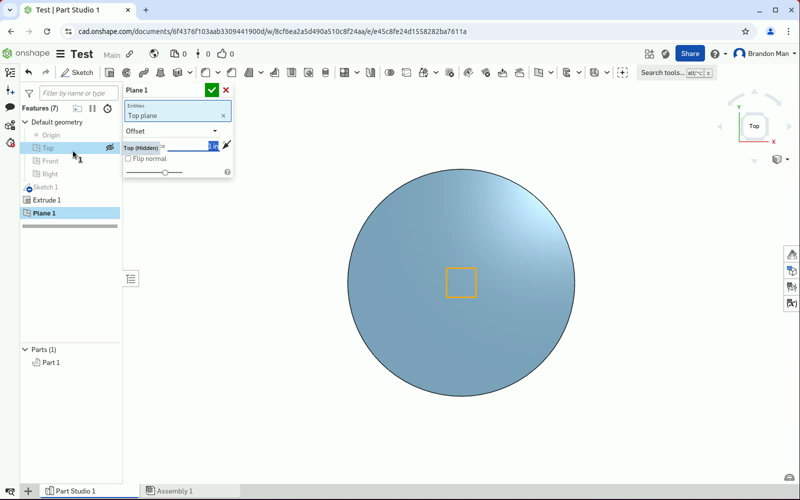
text(5.299)
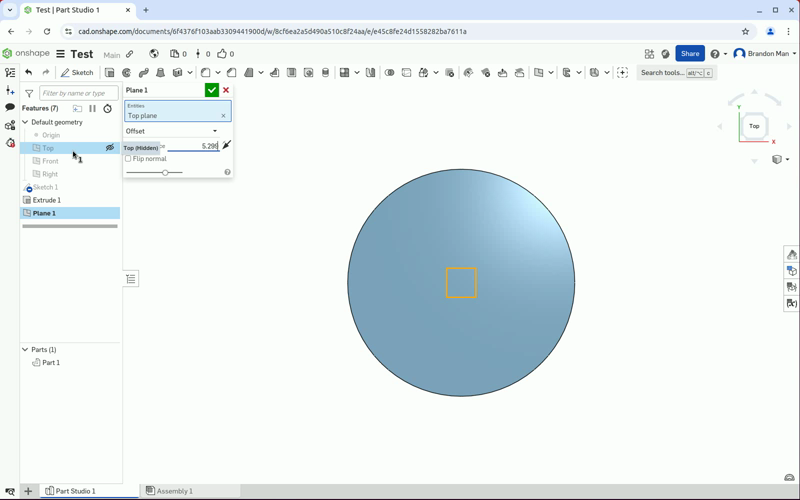
key(enter, 2)
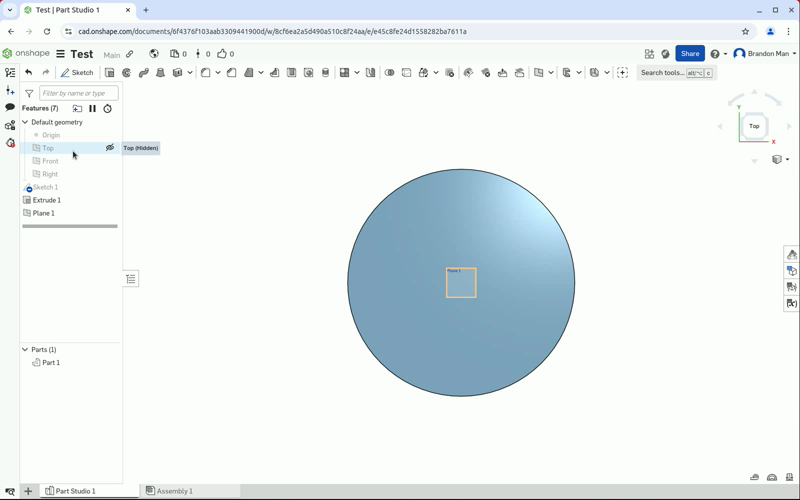
key(shift+s)
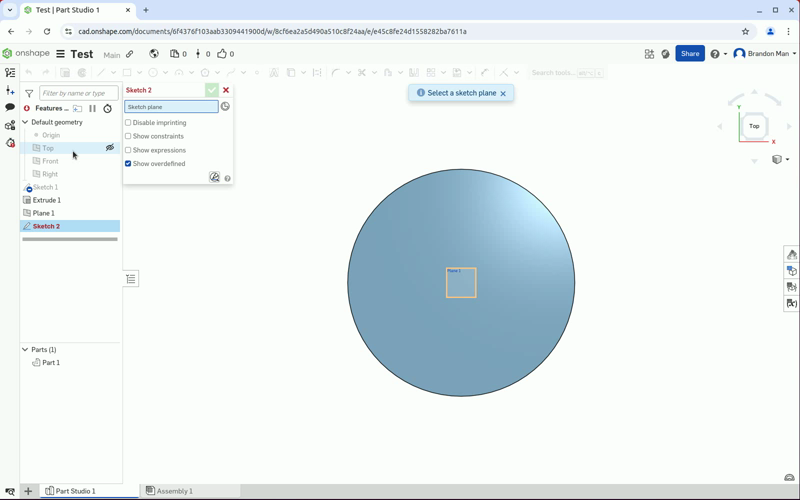
mouse_move(73, 215)
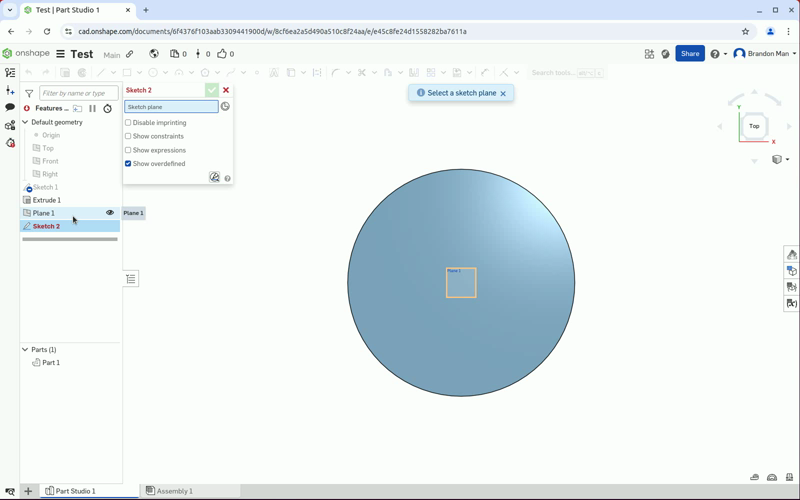
click(73, 215)
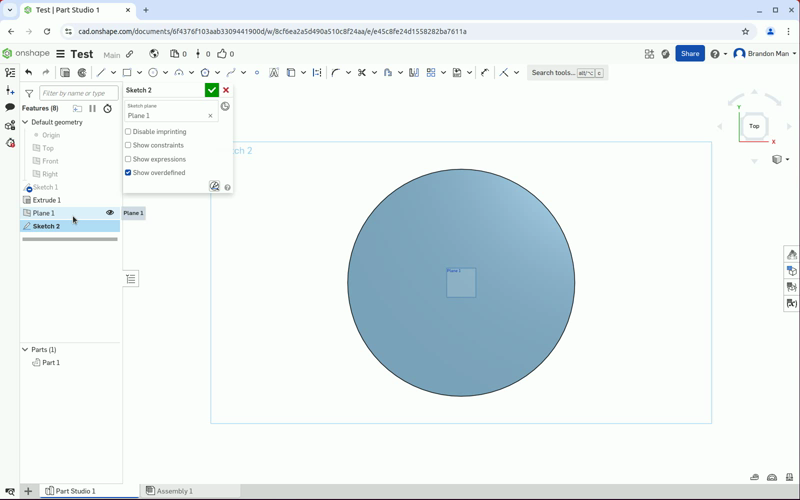
mouse_move(73, 352)
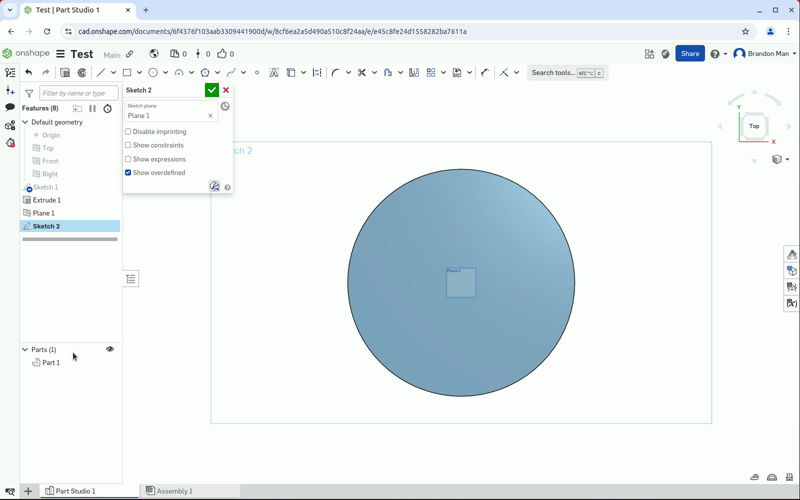
key(y)
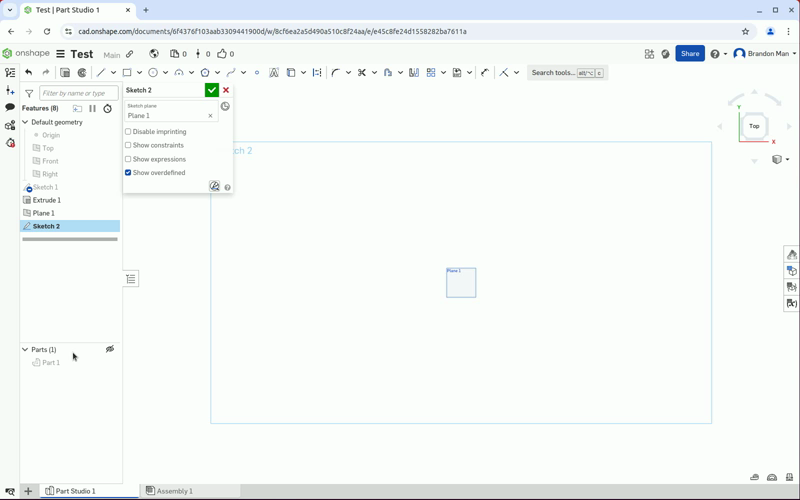
key(c)
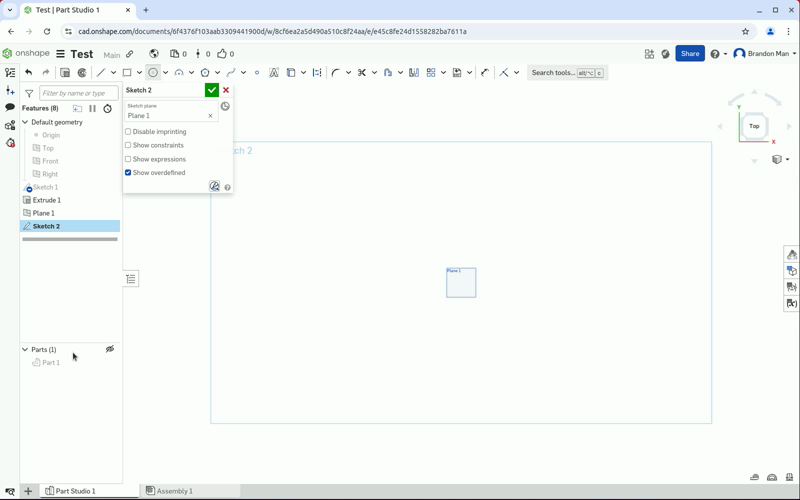
key_down(shift)
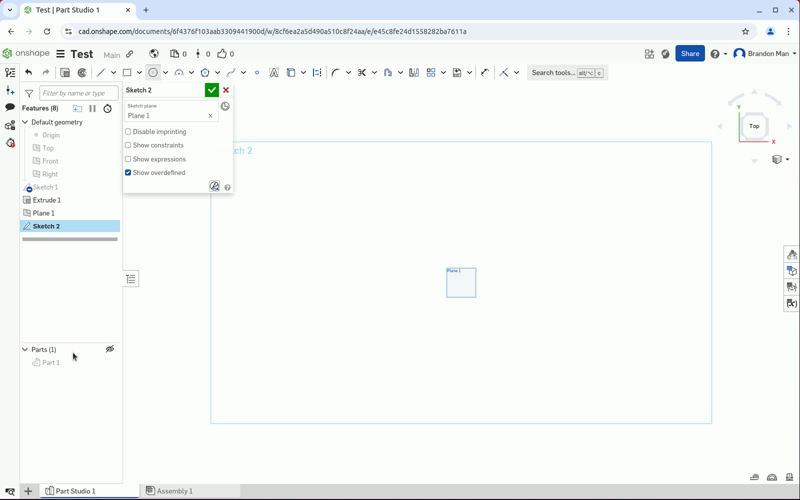
mouse_move(461, 282)
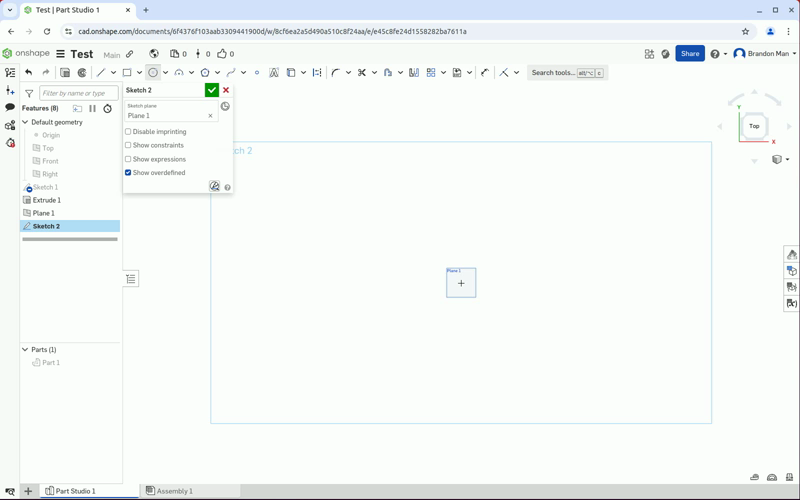
click(461, 282)
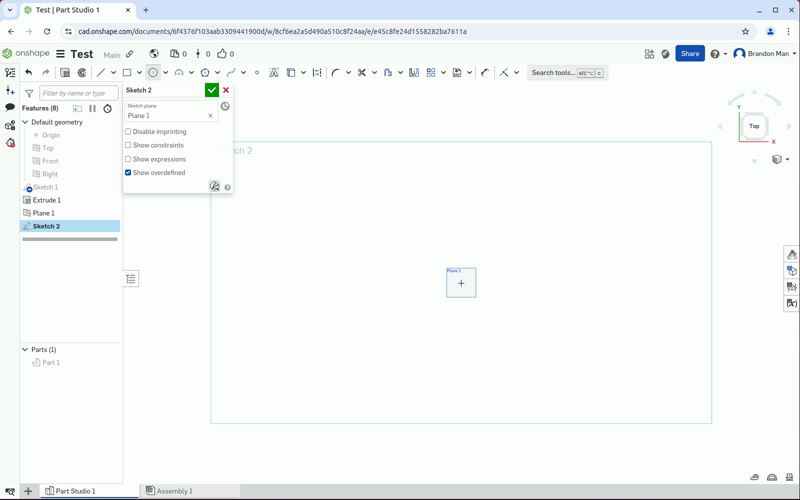
key_up(shift)
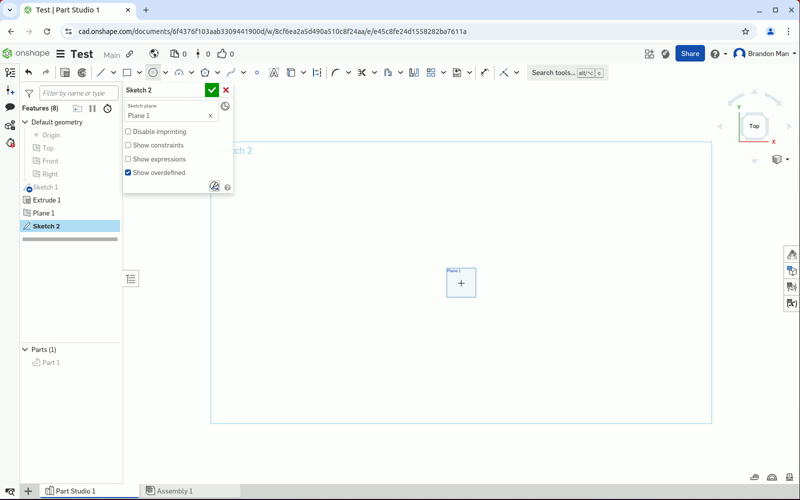
mouse_move(574, 282)
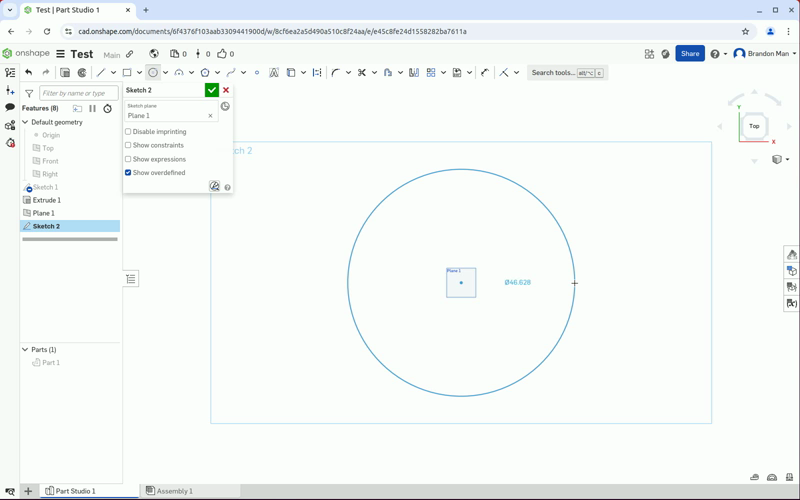
click(574, 282)
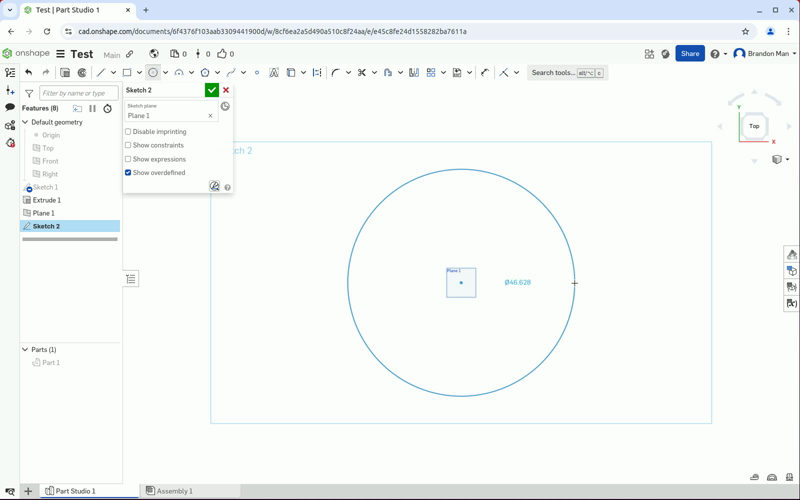
key(esc)
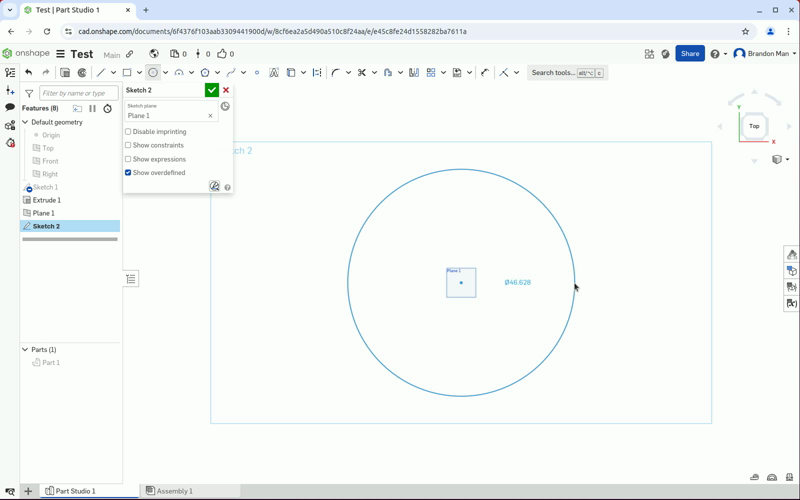
key(c)
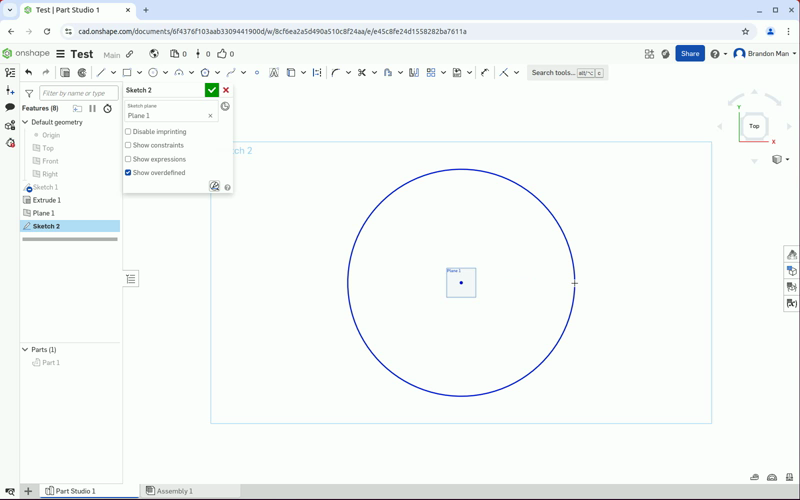
key_down(shift)
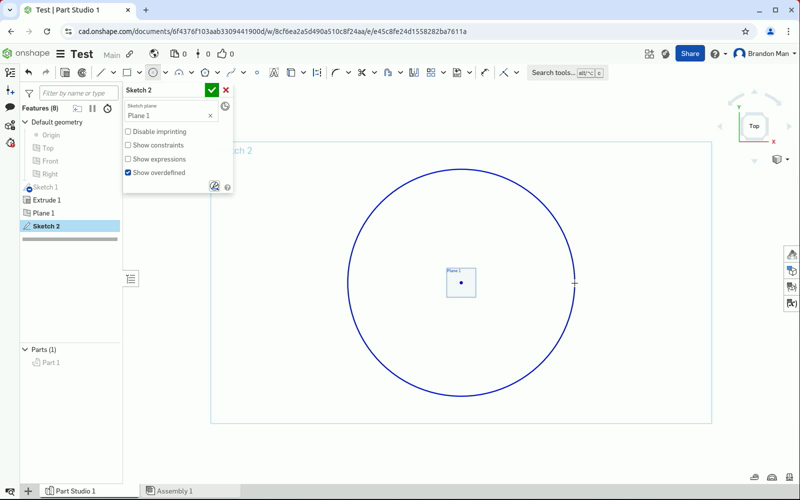
mouse_move(461, 282)
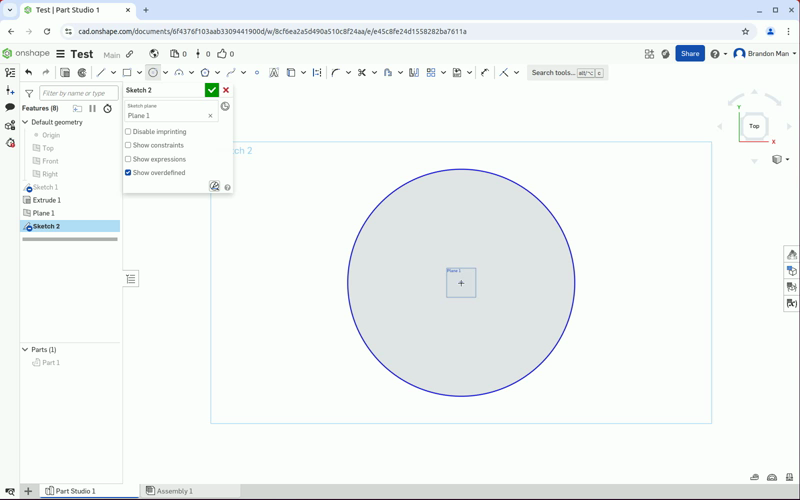
click(461, 282)
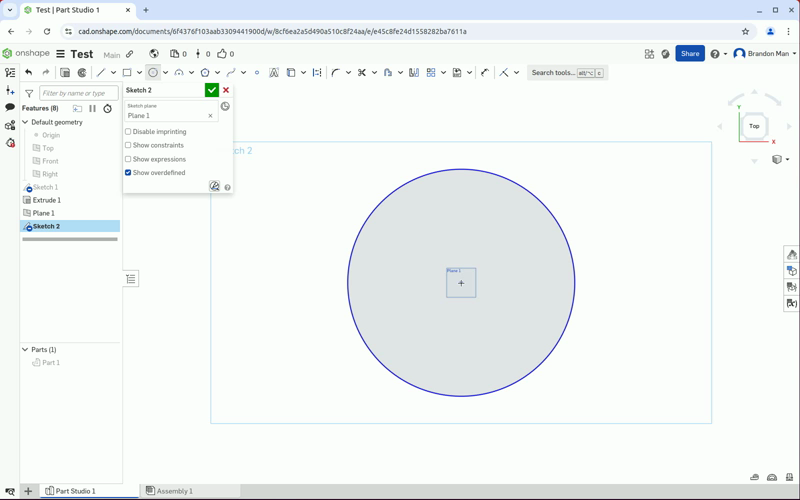
key_up(shift)
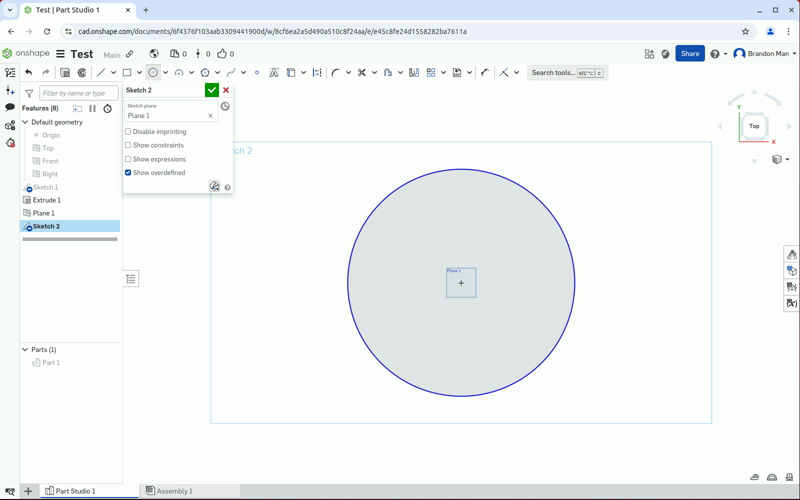
mouse_move(555, 282)
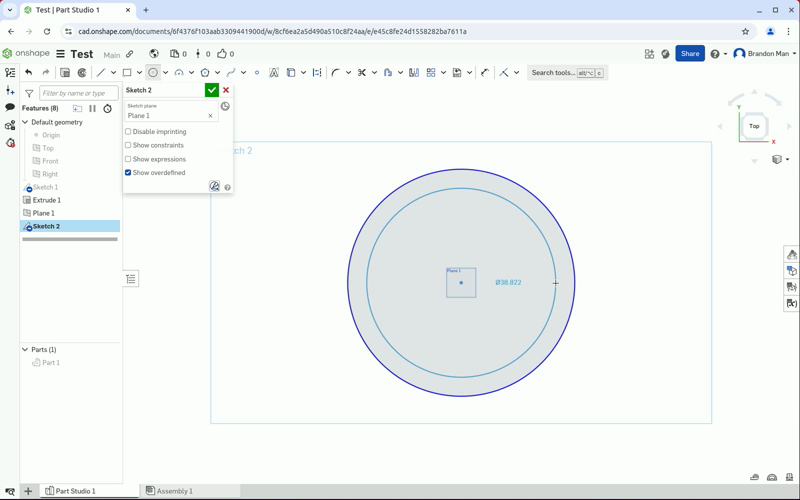
click(555, 282)
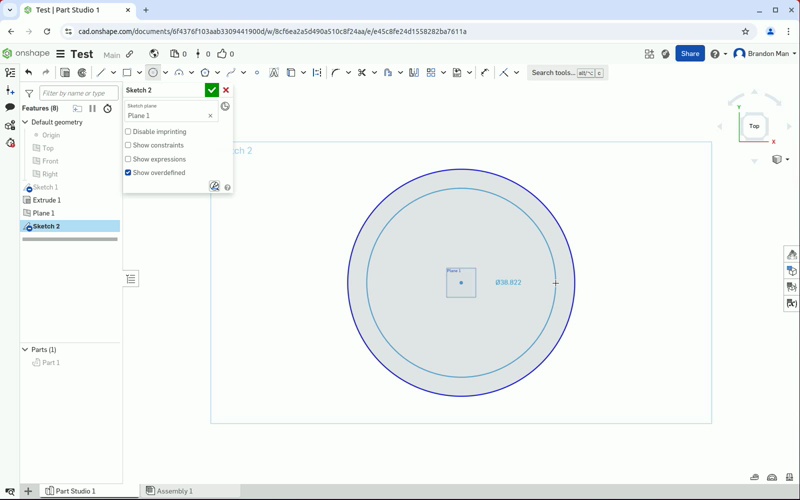
key(esc)
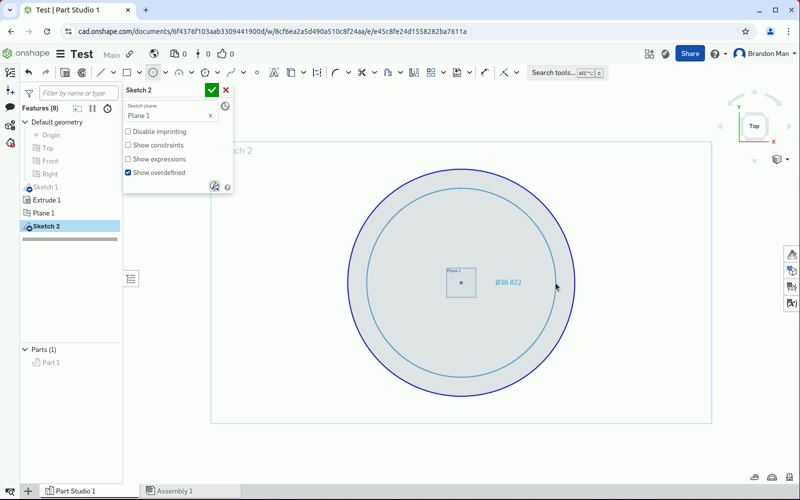
mouse_move(495, 186)
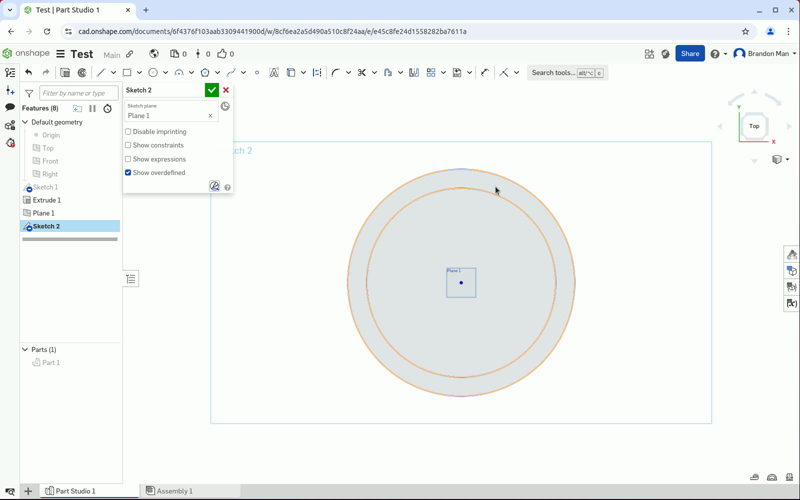
click(495, 186)
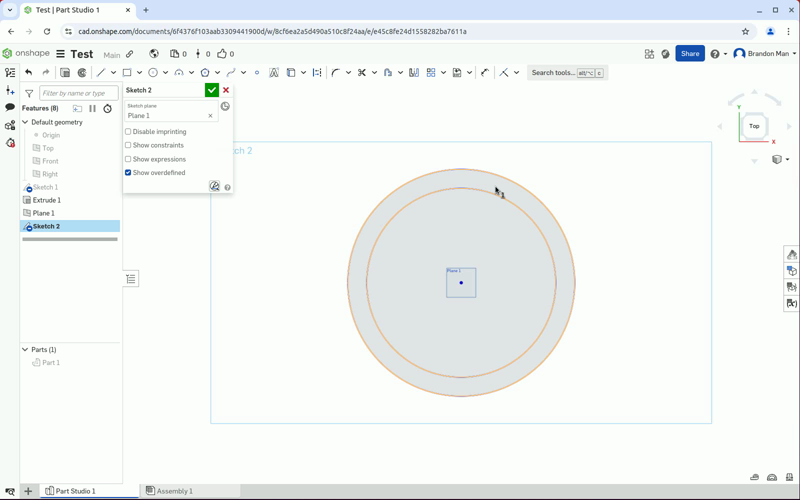
mouse_move(73, 352)
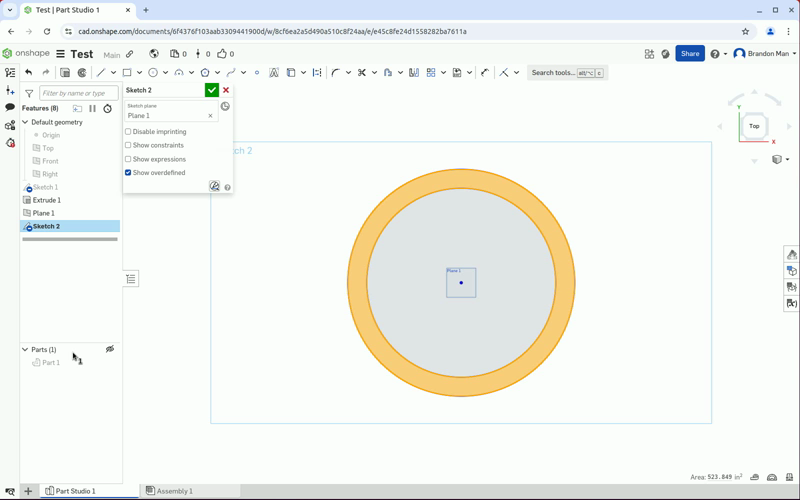
key(shift+y)
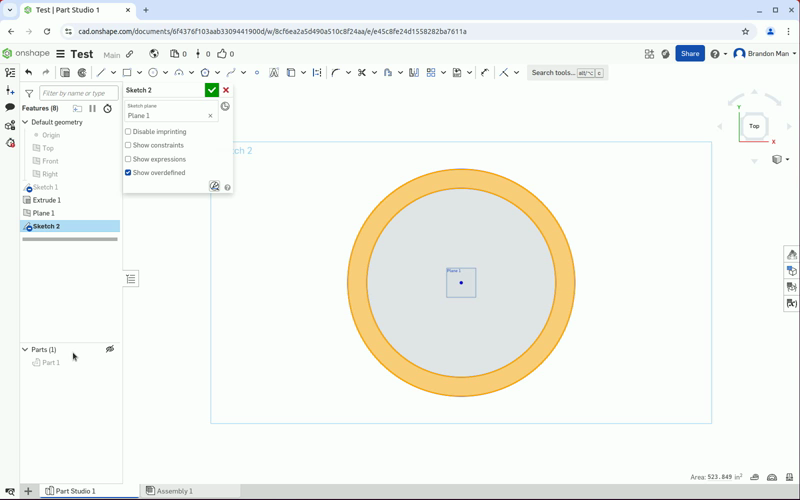
key(shift+e)
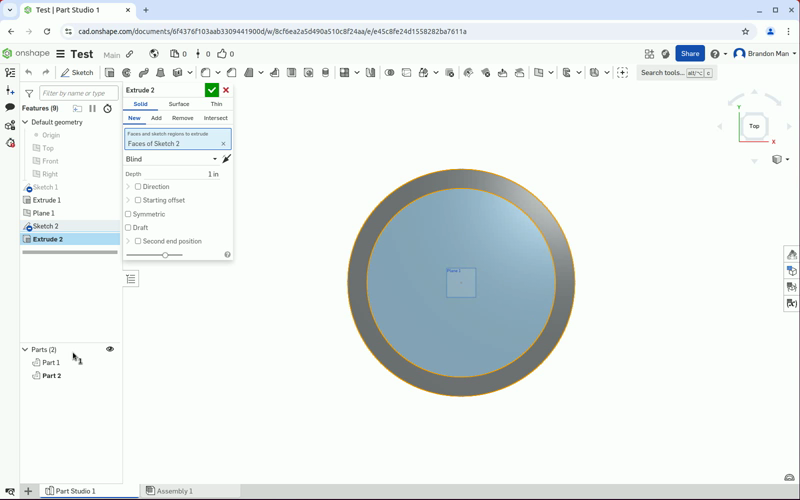
mouse_move(143, 106)
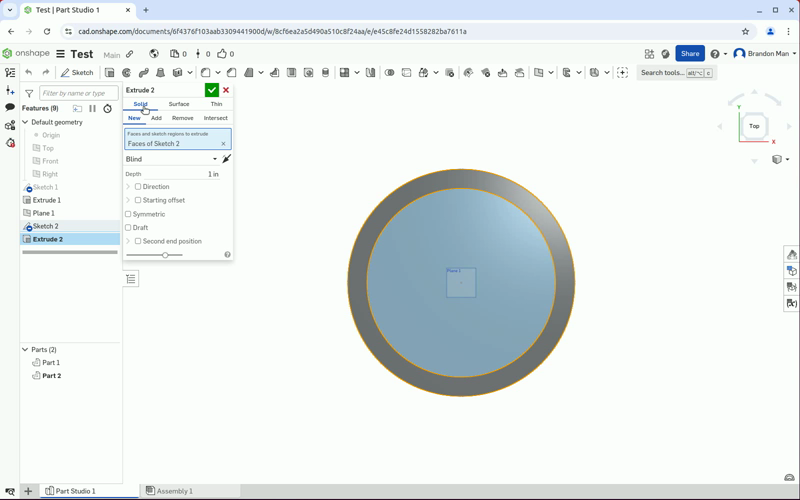
click(143, 106)
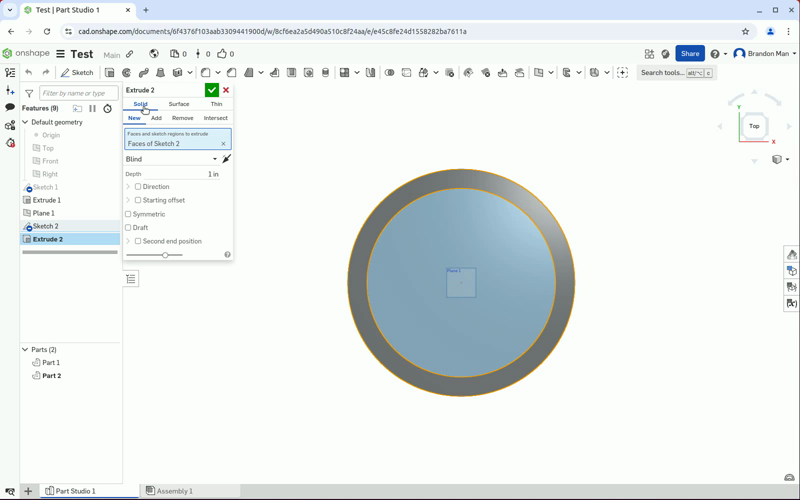
mouse_move(186, 120)
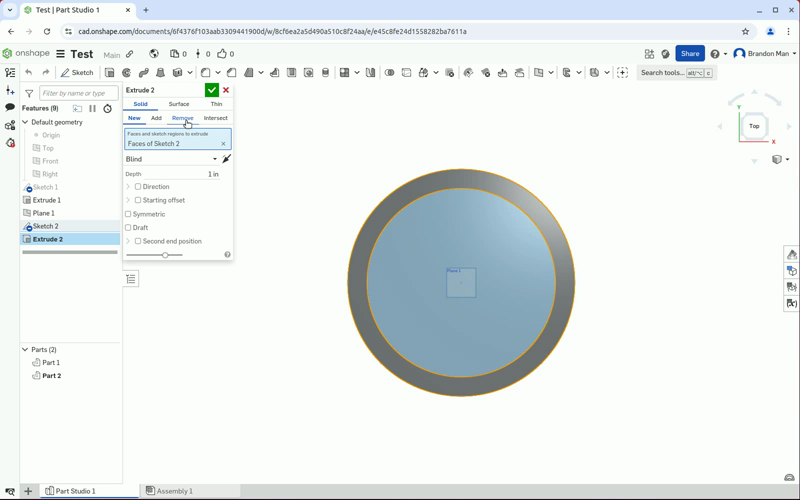
click(186, 120)
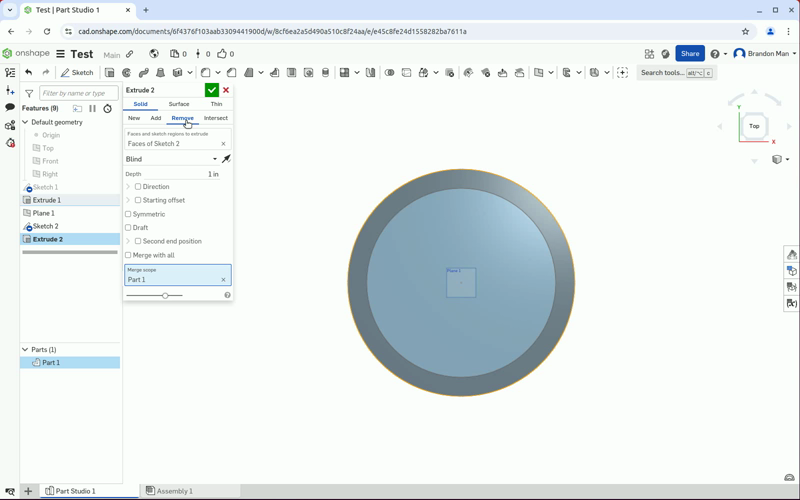
key(tab, 4)
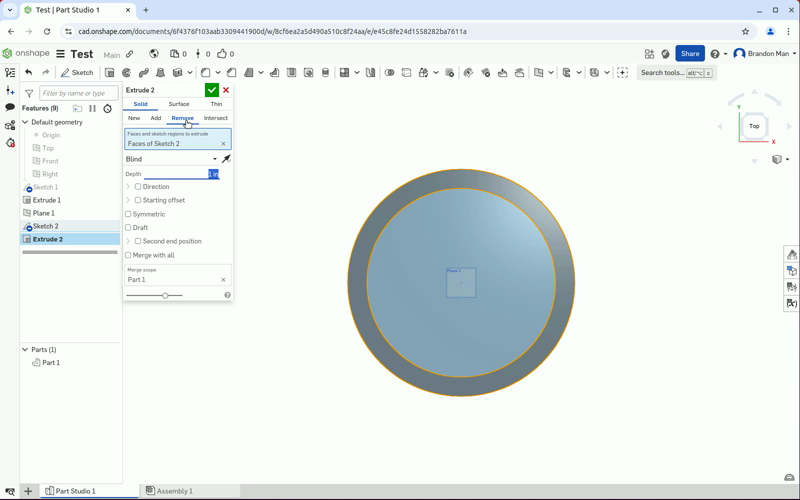
text(2.407)
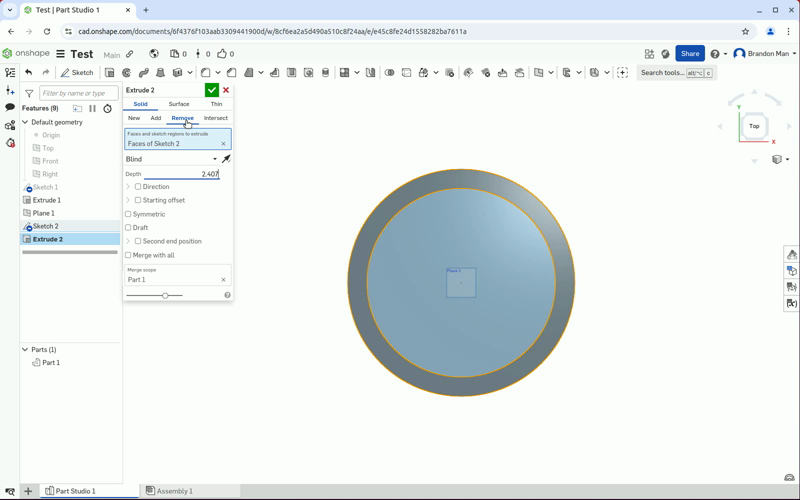
key(tab, 6)
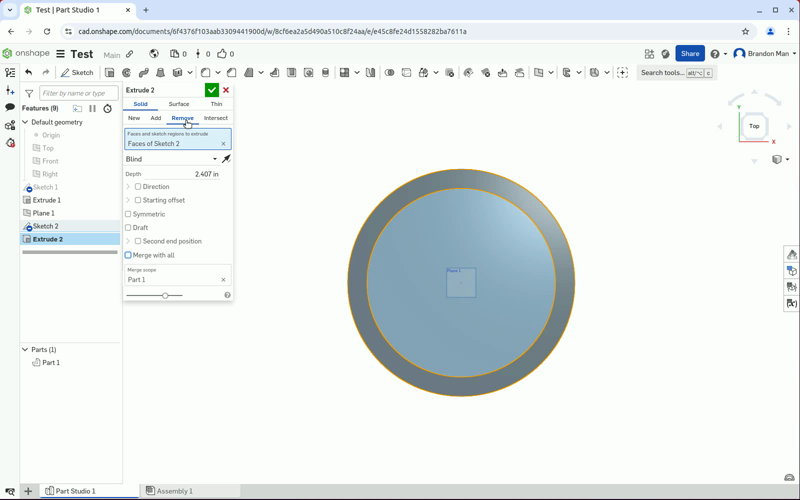
key(space)
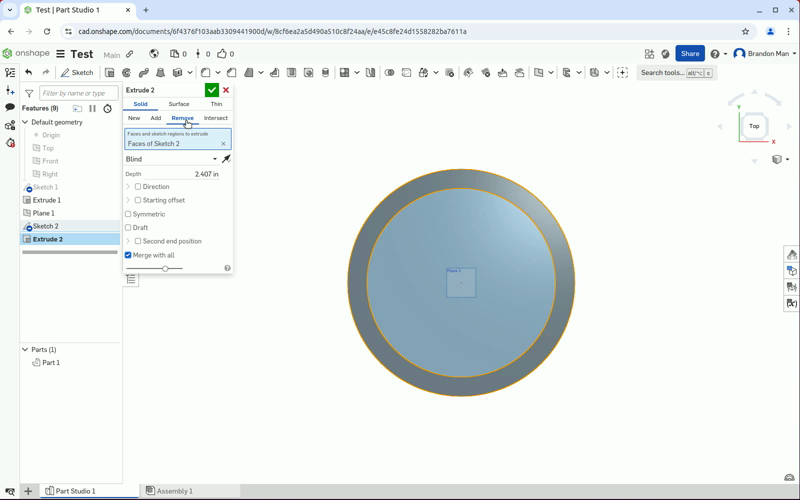
key(enter)
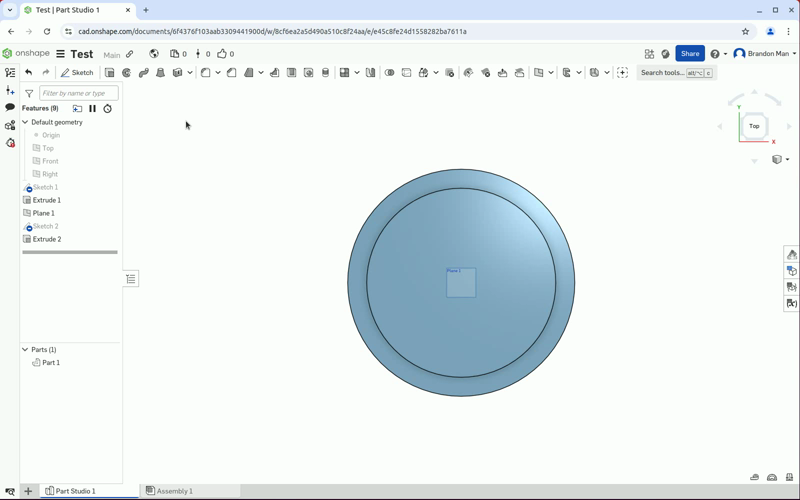
key(shift+h)
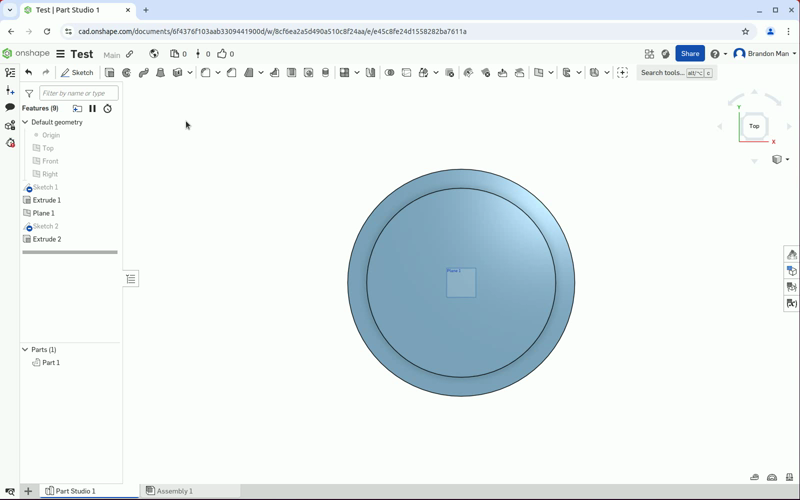
key(shift+h)
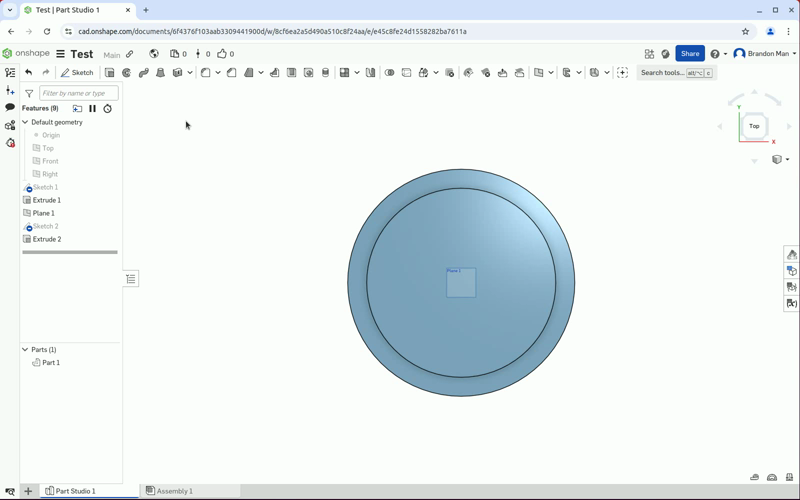
mouse_move(73, 189)
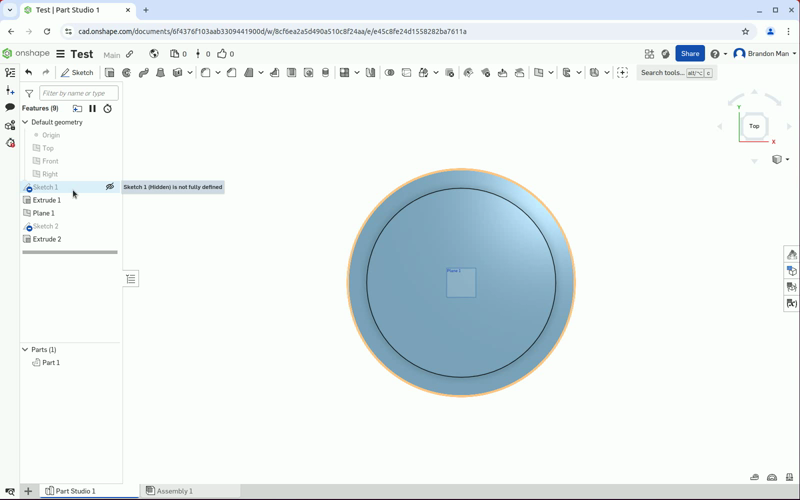
click(73, 189)
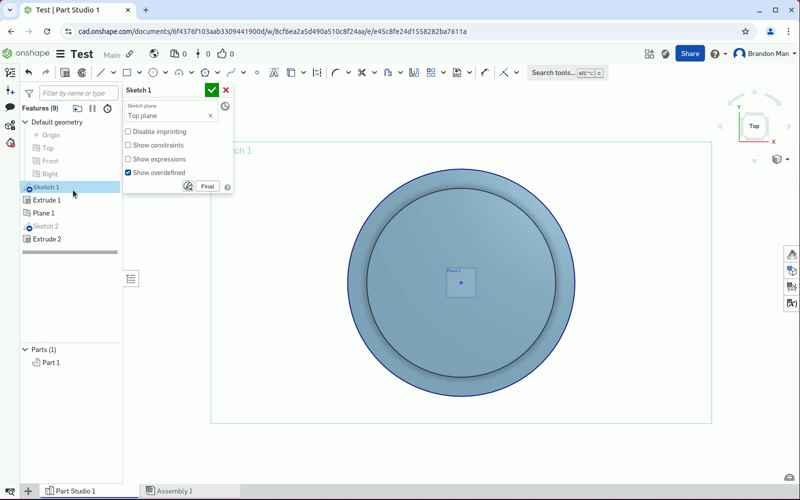
mouse_move(229, 92)
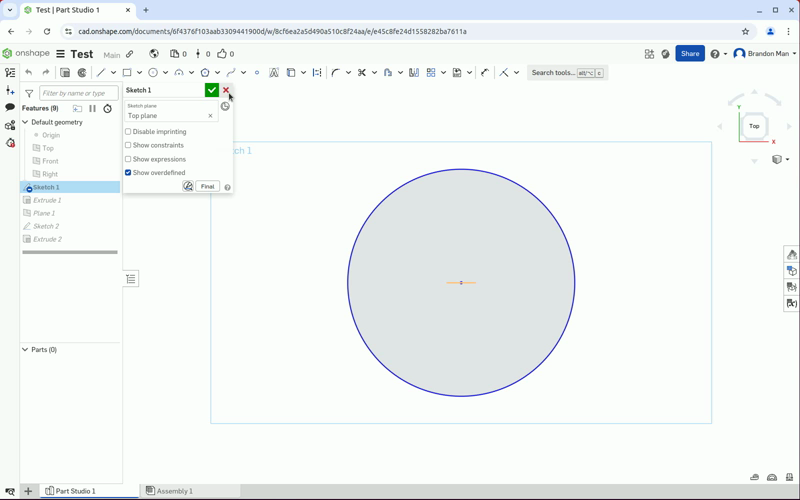
click(229, 92)
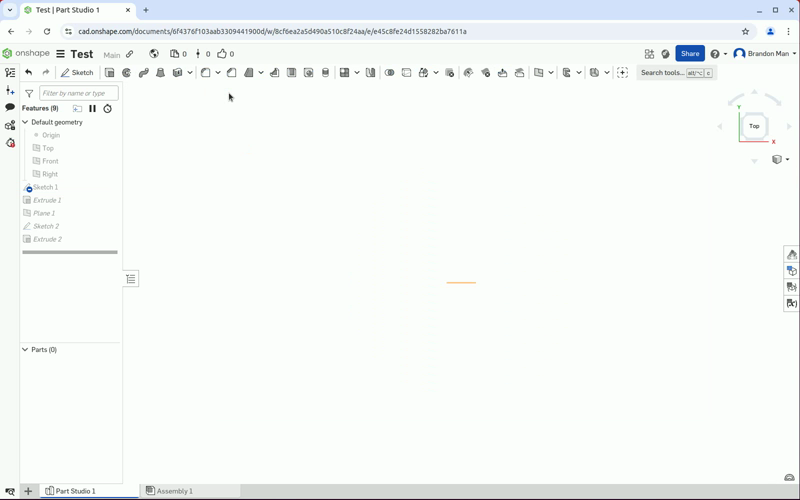
key(shift+s)
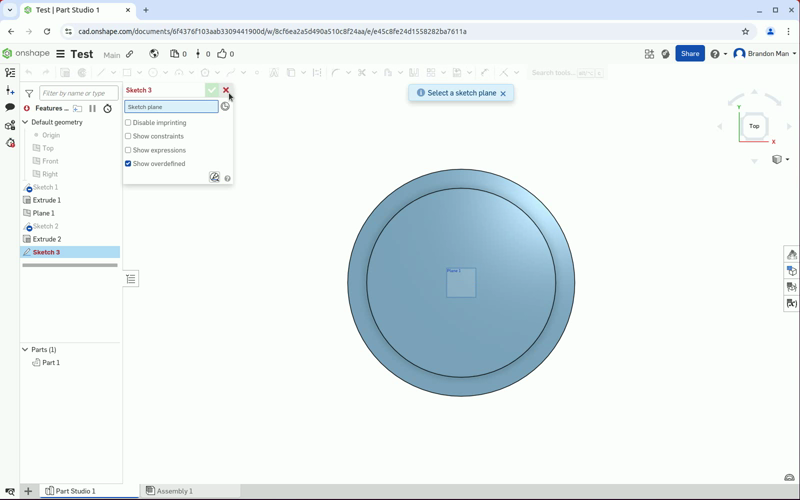
mouse_move(73, 215)
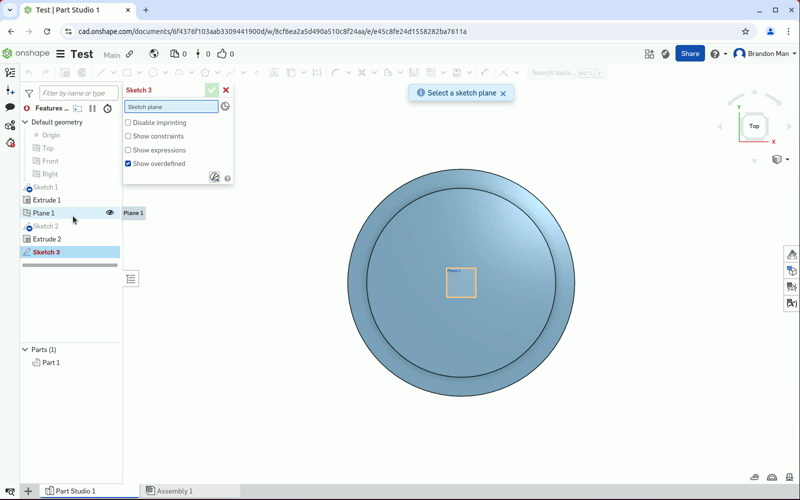
click(73, 215)
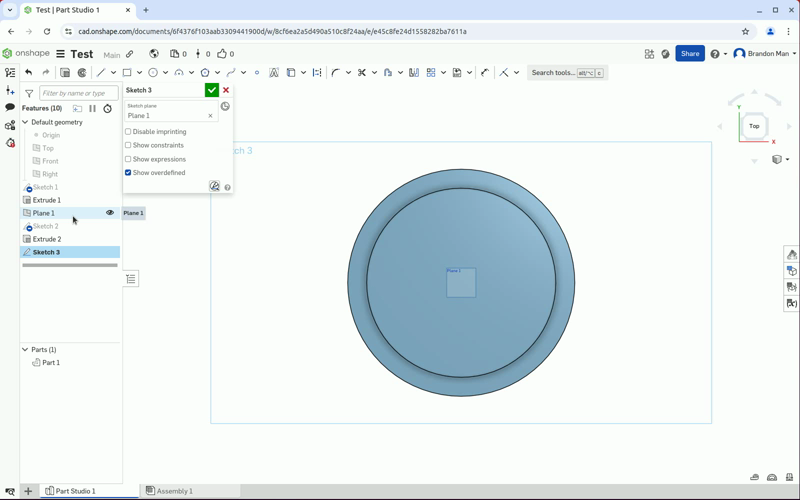
mouse_move(73, 352)
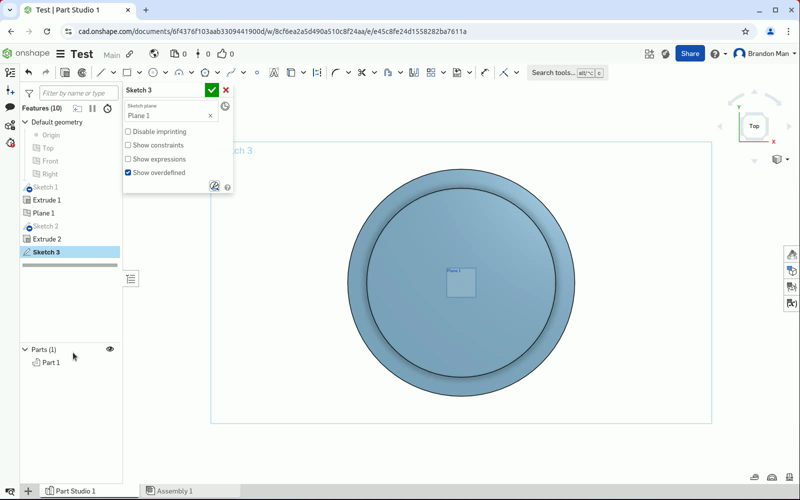
key(y)
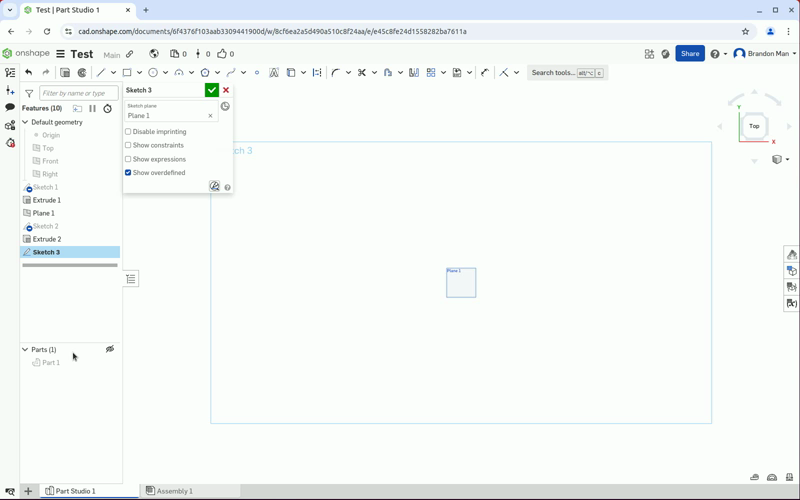
key(c)
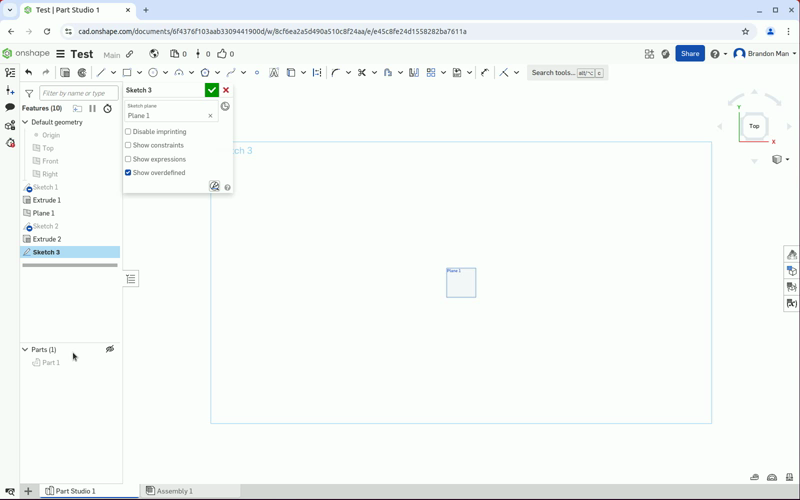
key_down(shift)
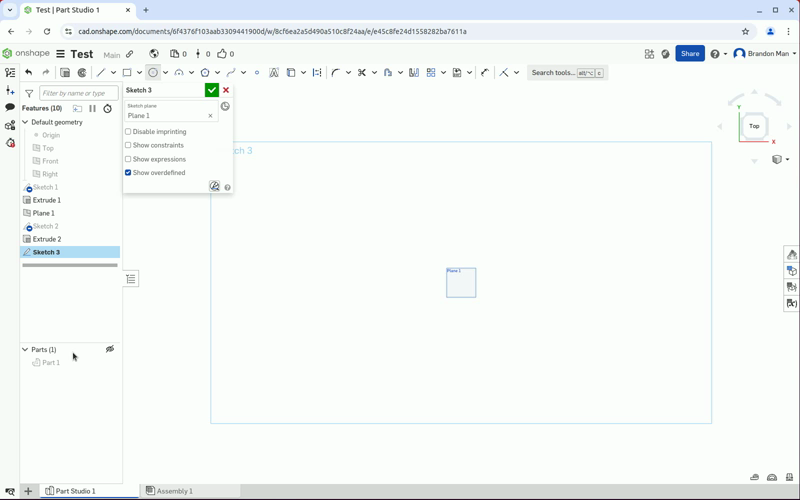
mouse_move(461, 282)
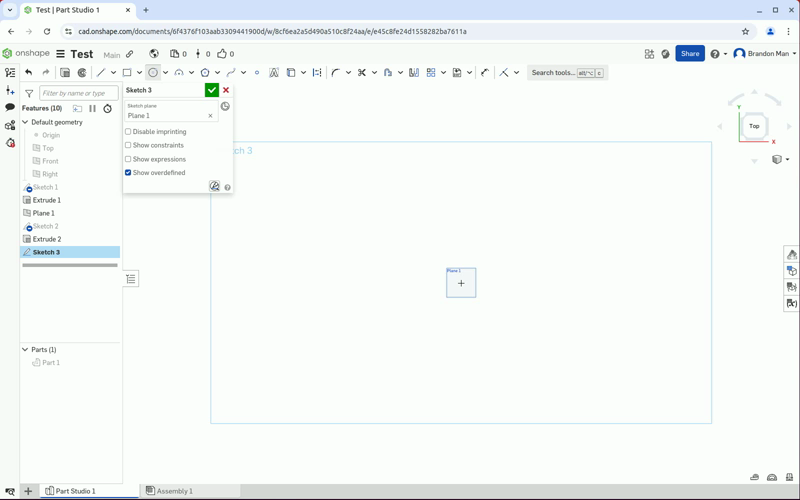
click(461, 282)
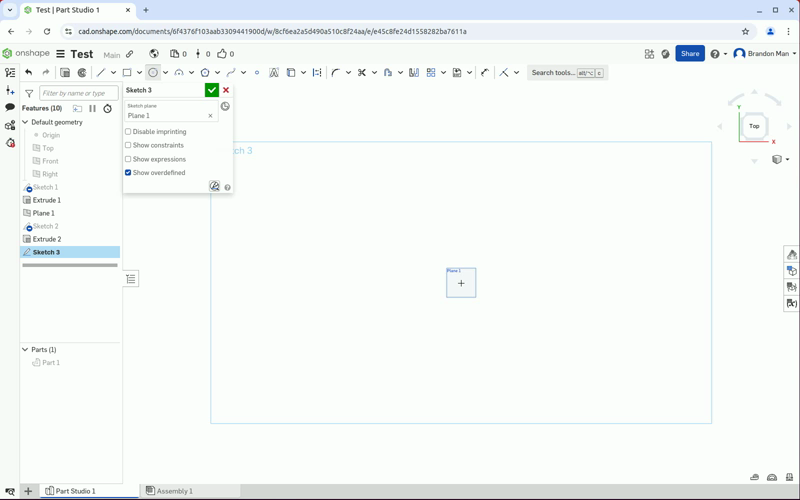
key_up(shift)
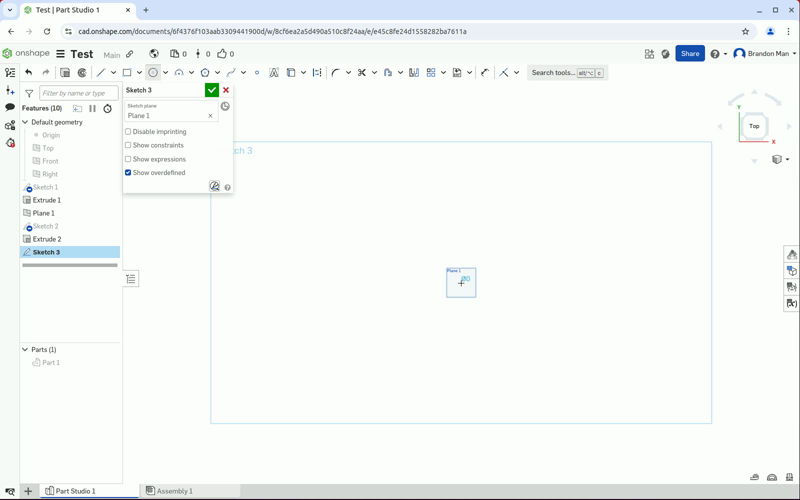
mouse_move(490, 282)
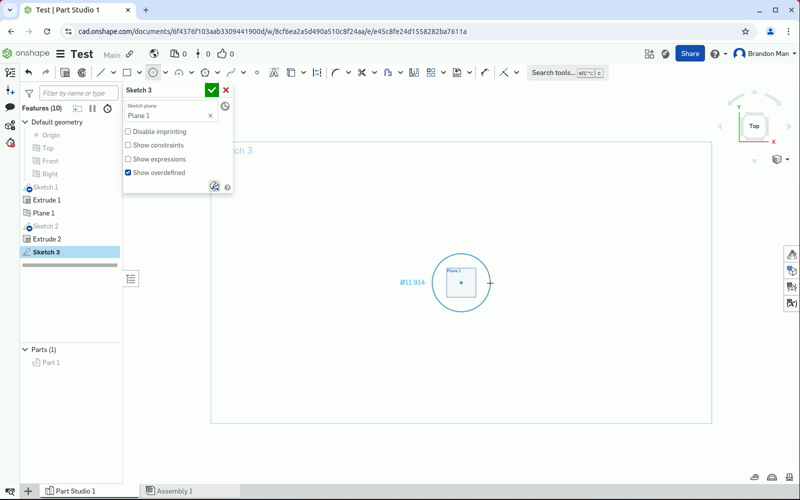
click(490, 282)
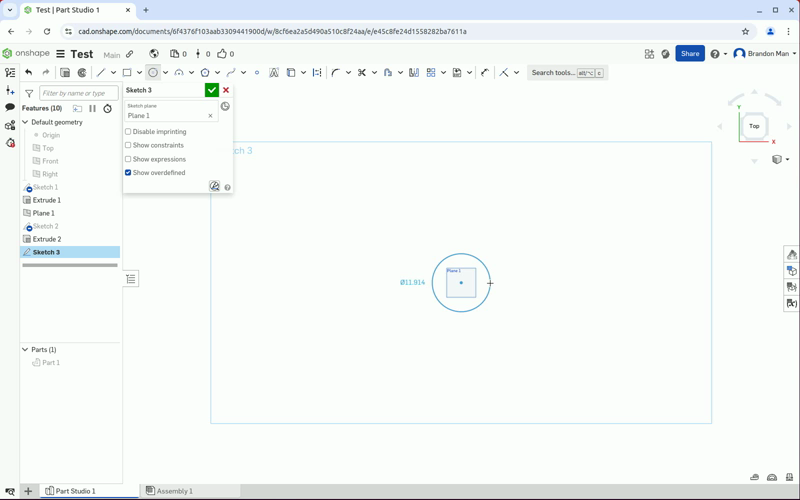
key(esc)
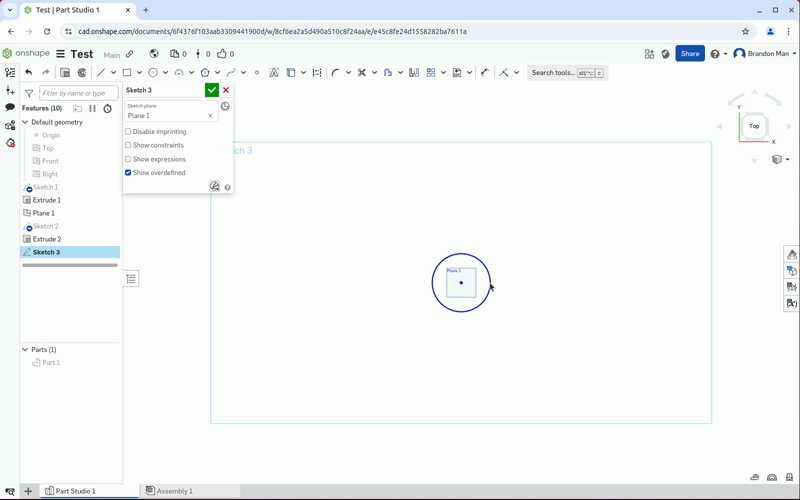
mouse_move(455, 307)
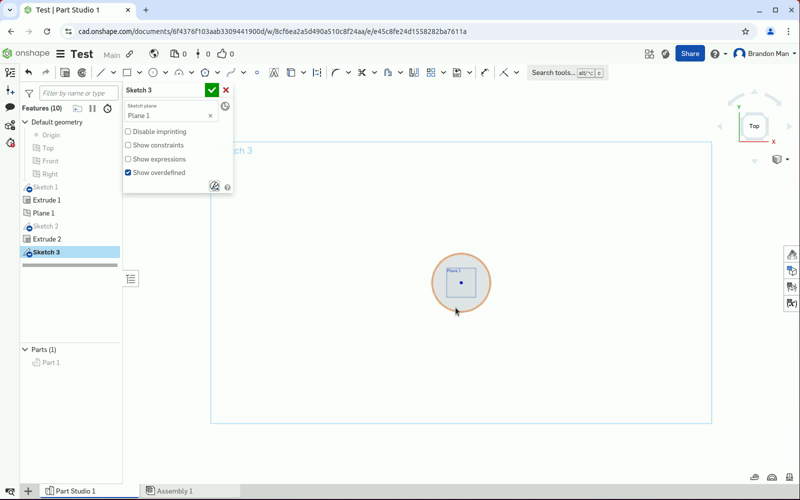
click(455, 307)
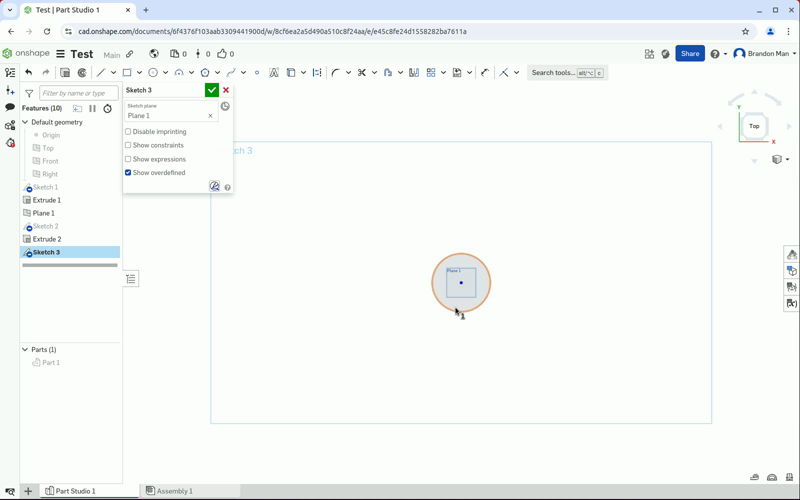
mouse_move(73, 352)
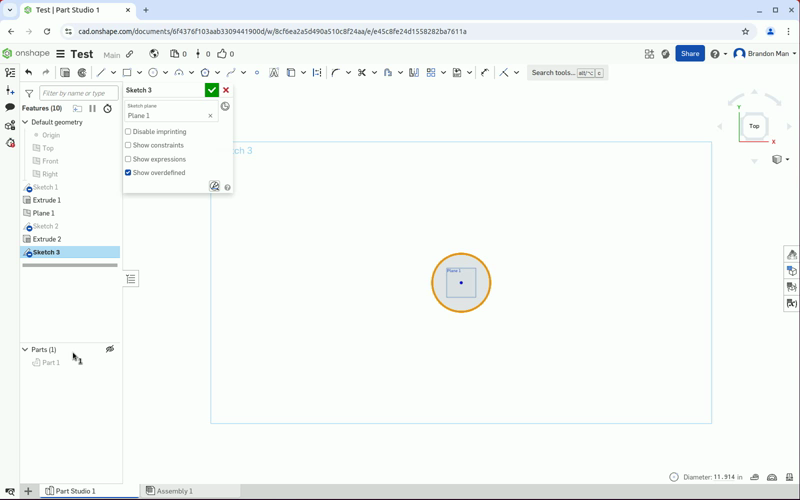
key(shift+y)
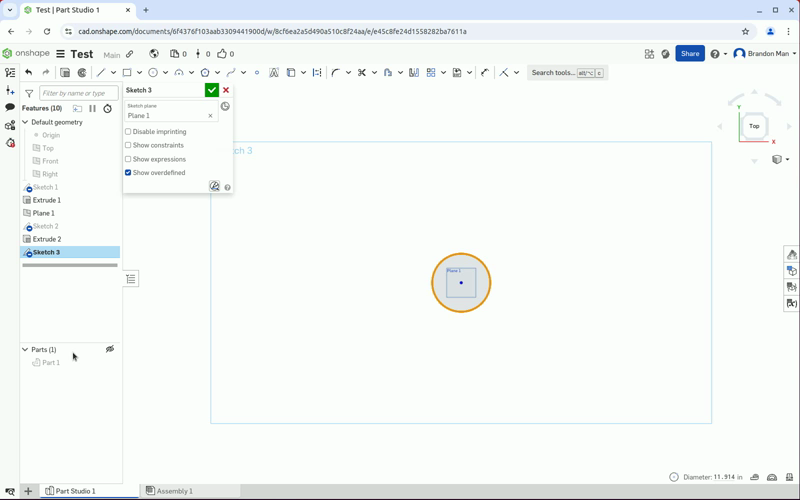
key(shift+e)
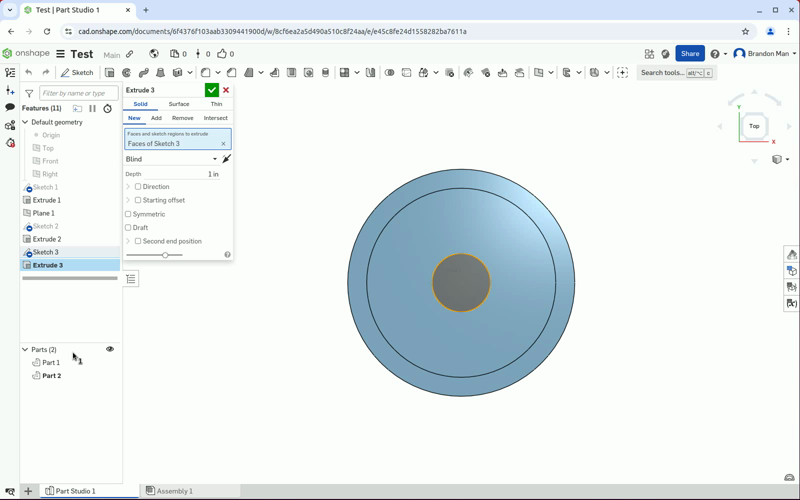
mouse_move(143, 106)
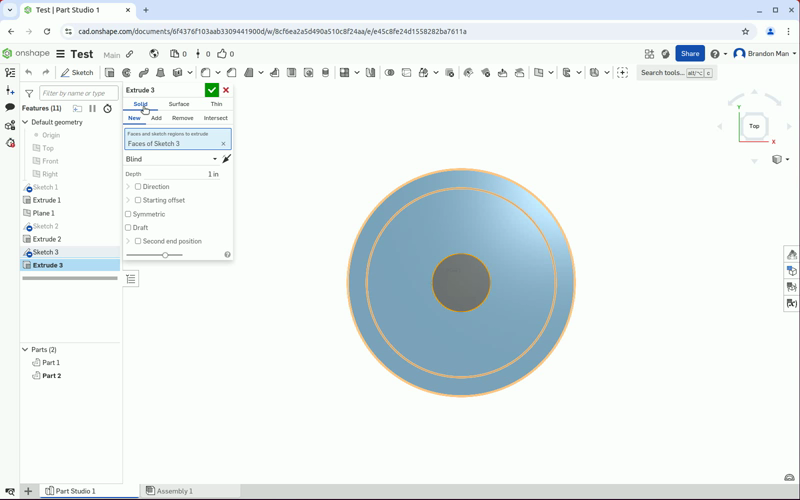
click(143, 106)
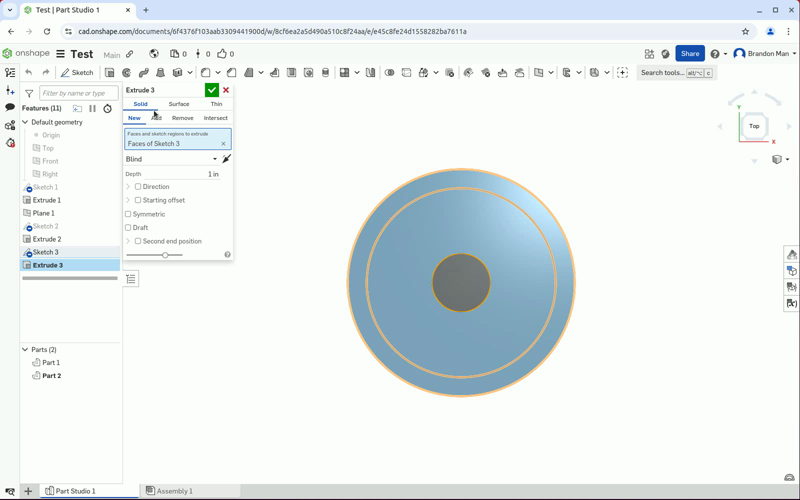
mouse_move(186, 120)
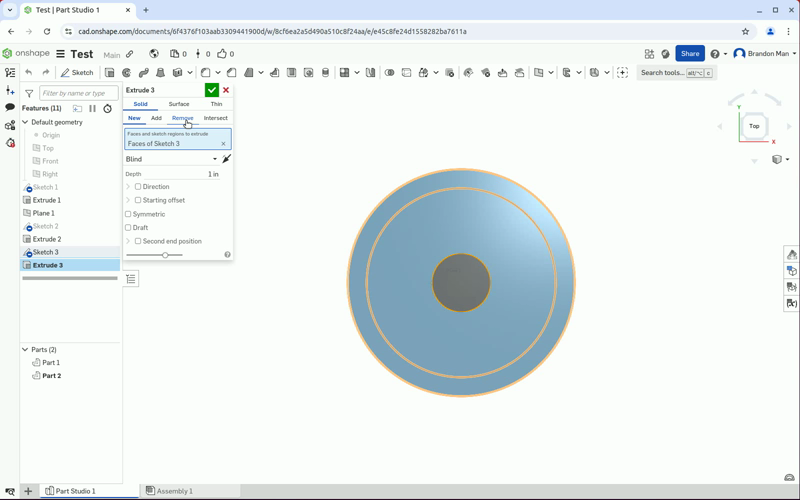
click(186, 120)
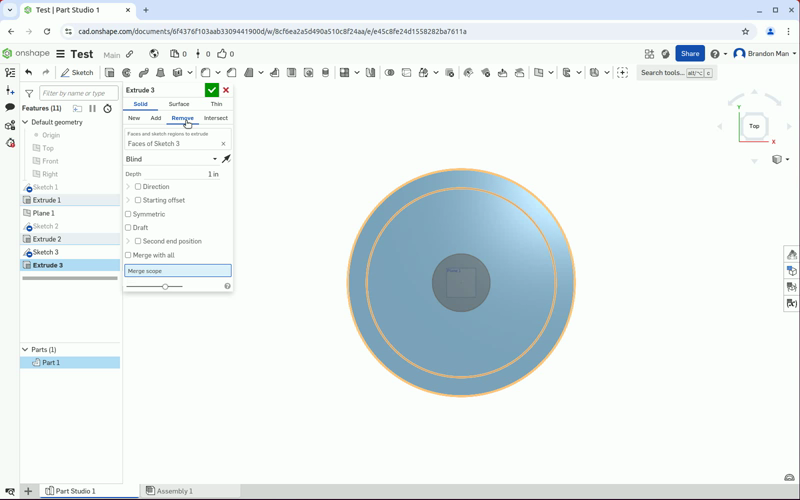
key(tab, 4)
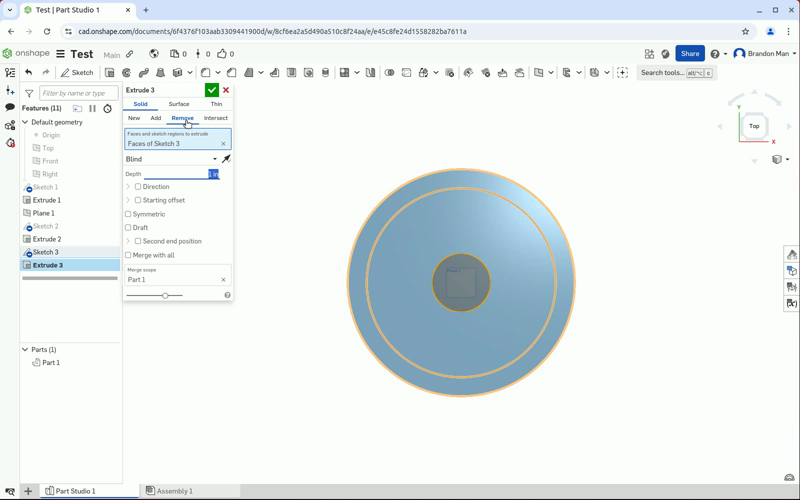
text(6.981)
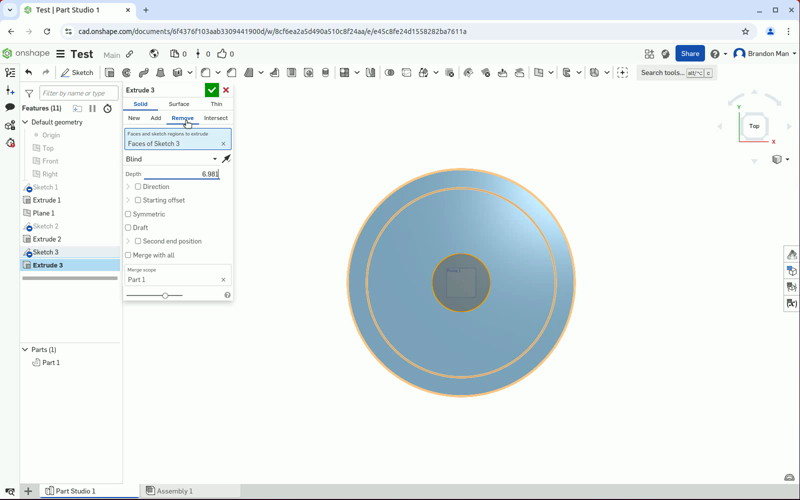
key(tab, 6)
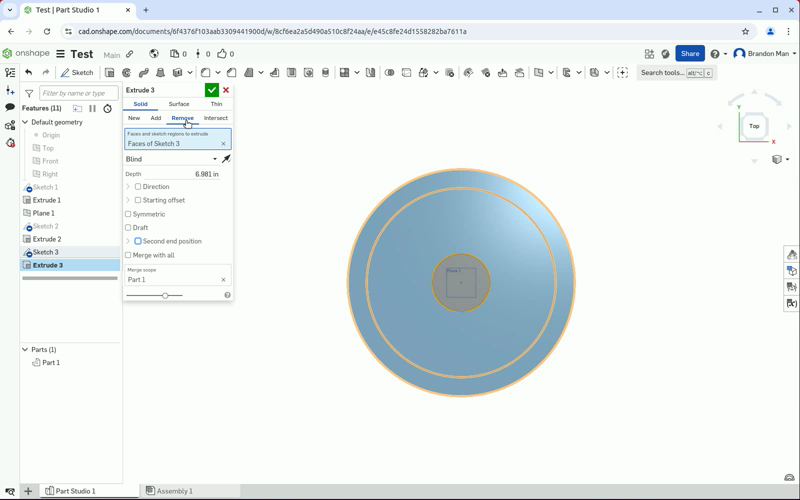
key(space)
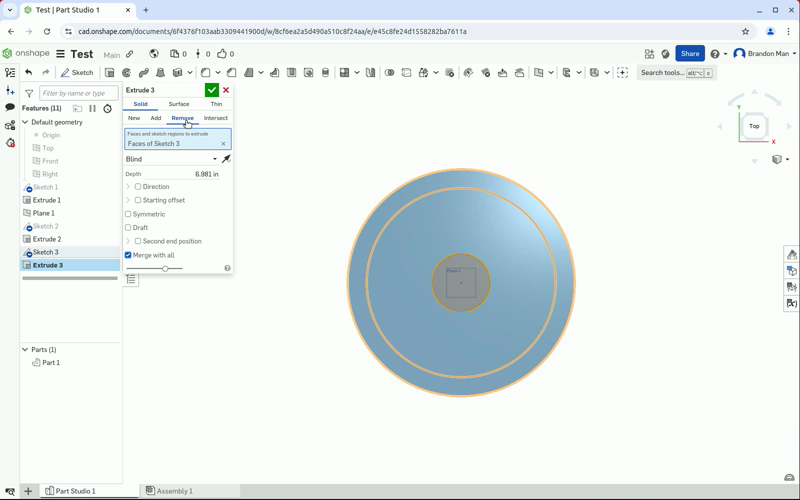
key(enter)
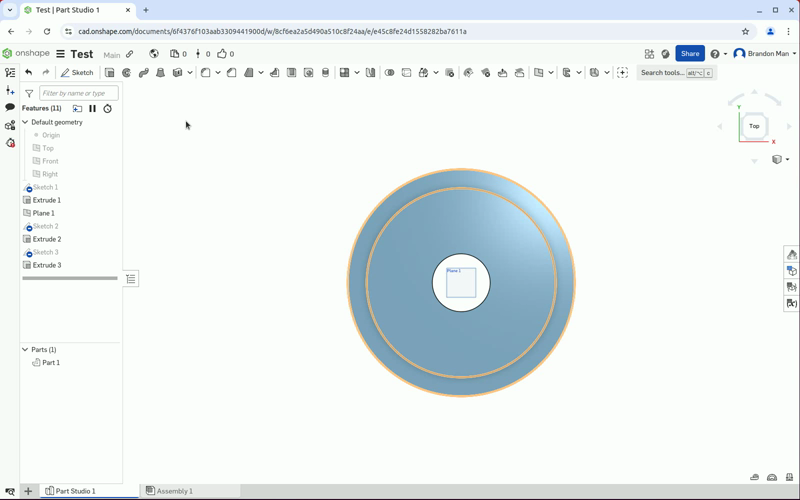
key(shift+h)
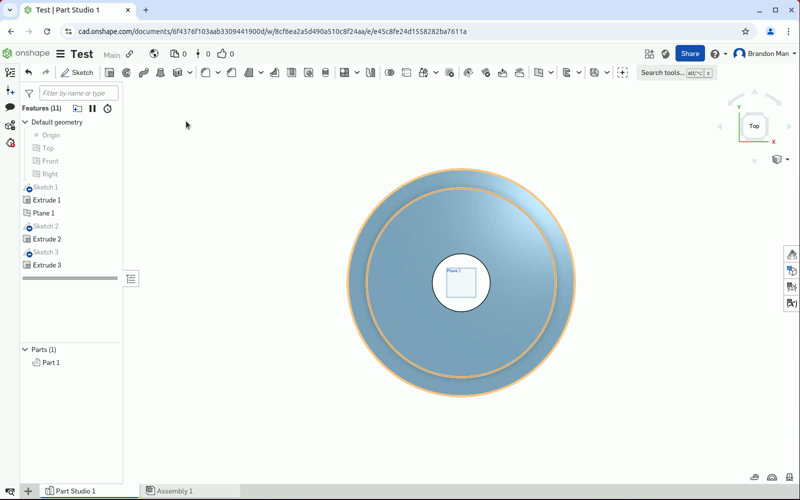
key(shift+h)
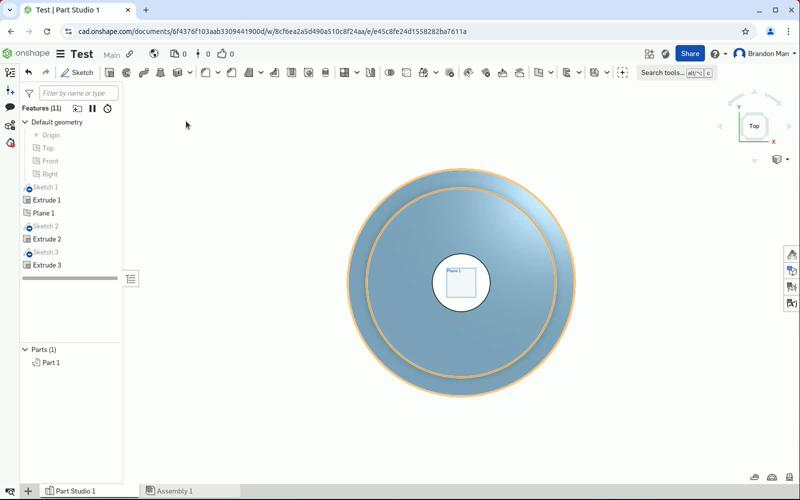
key(shift+7)
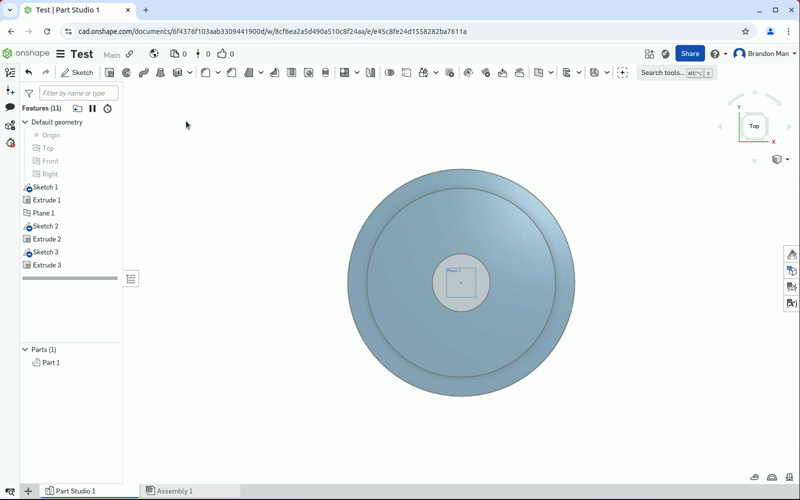
key(up, 3)
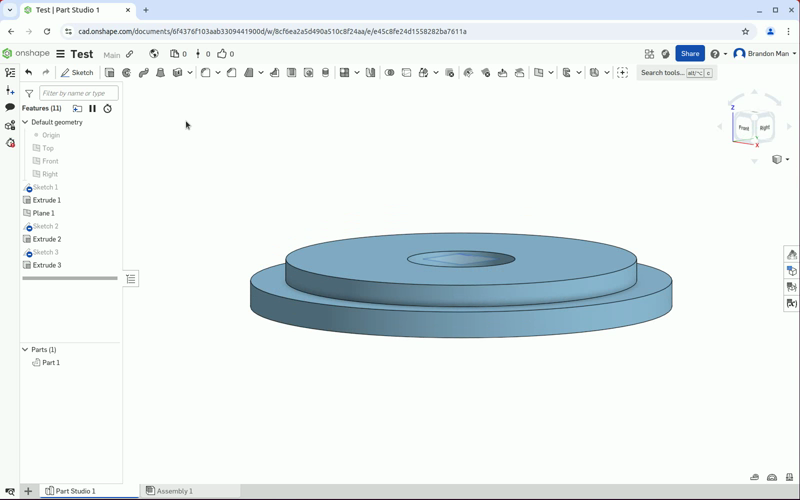
key(left, 3)
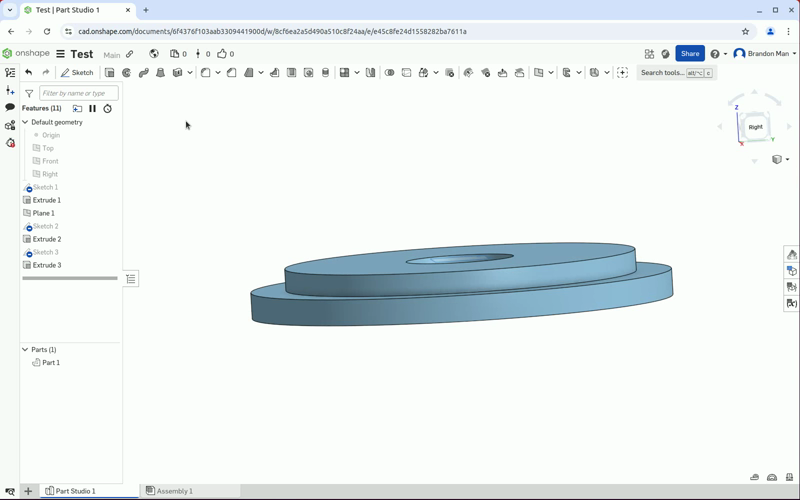
key(right, 3)
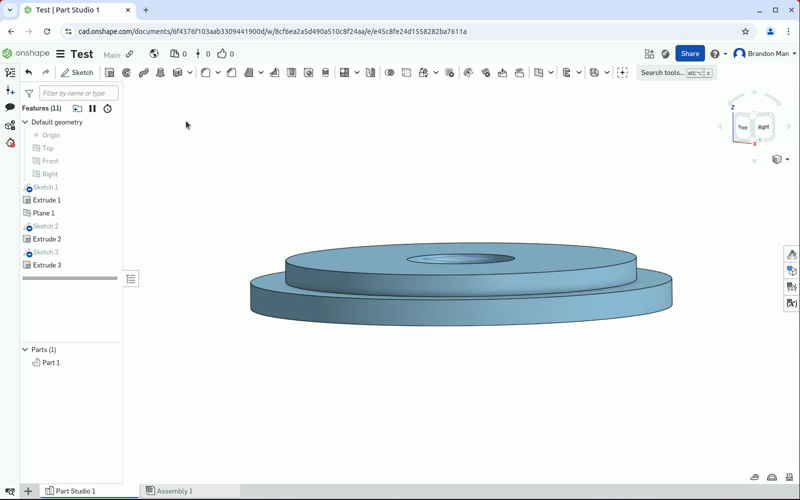
key(down, 3)
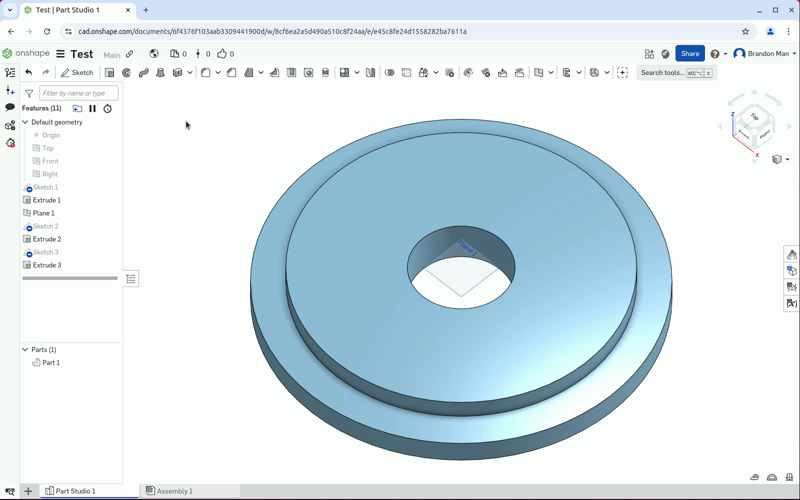
mouse_move(73, 189)
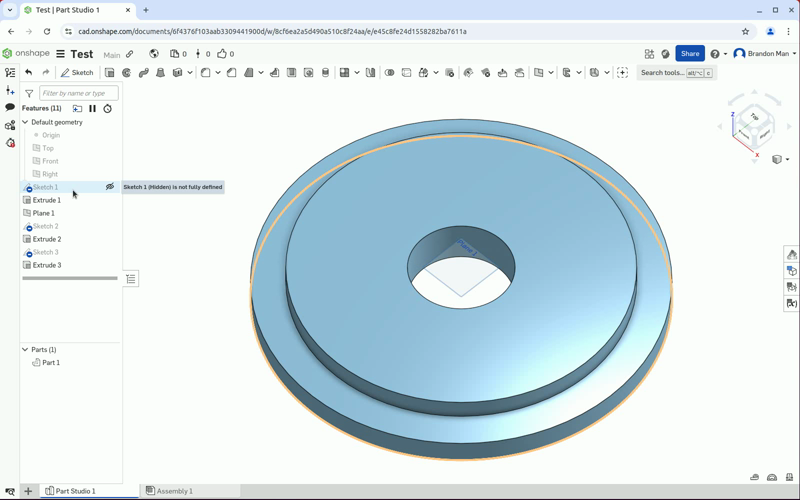
click(73, 189)